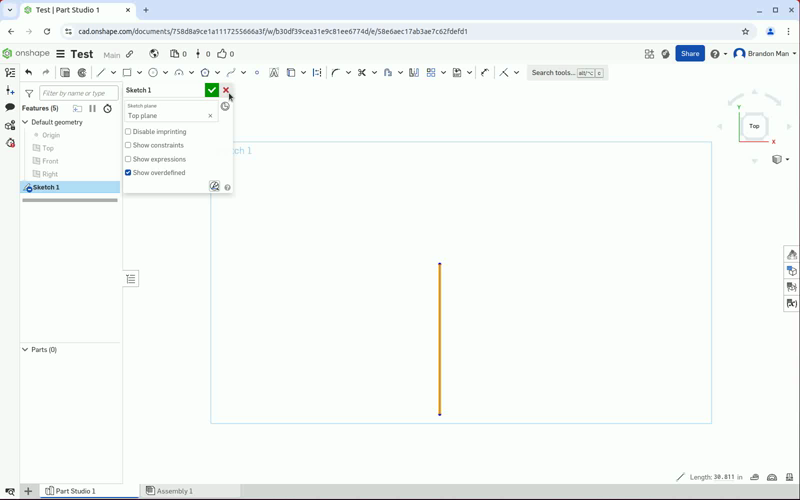
key(shift+h)
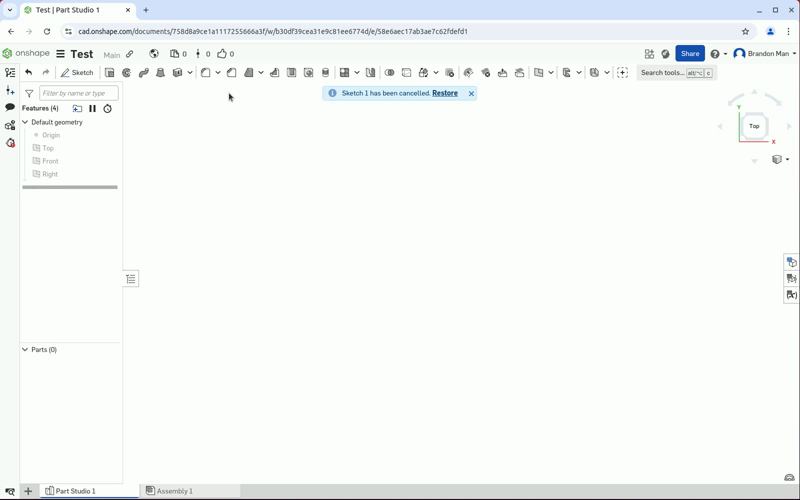
mouse_move(73, 352)
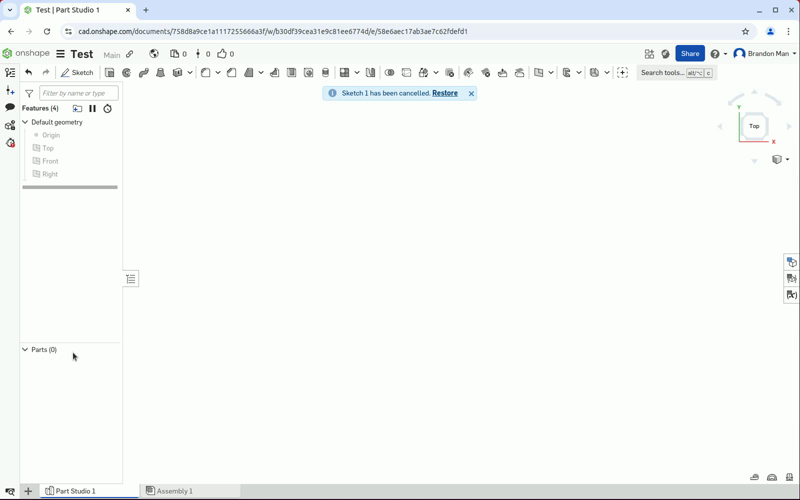
key(y)
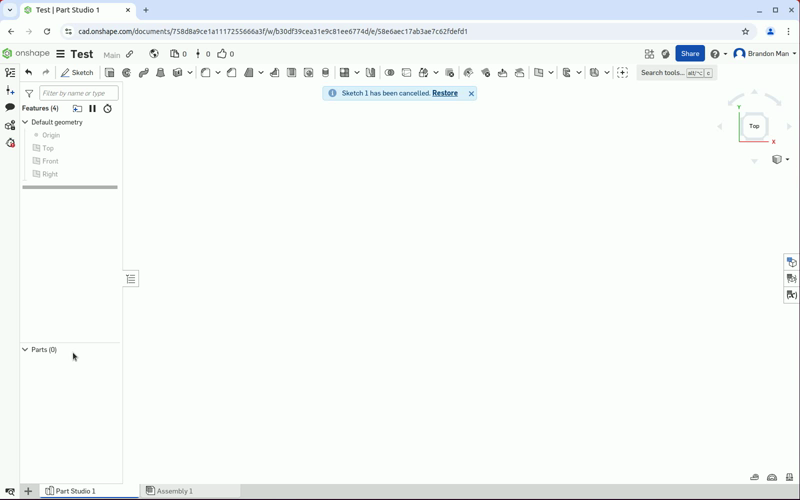
key(shift+p)
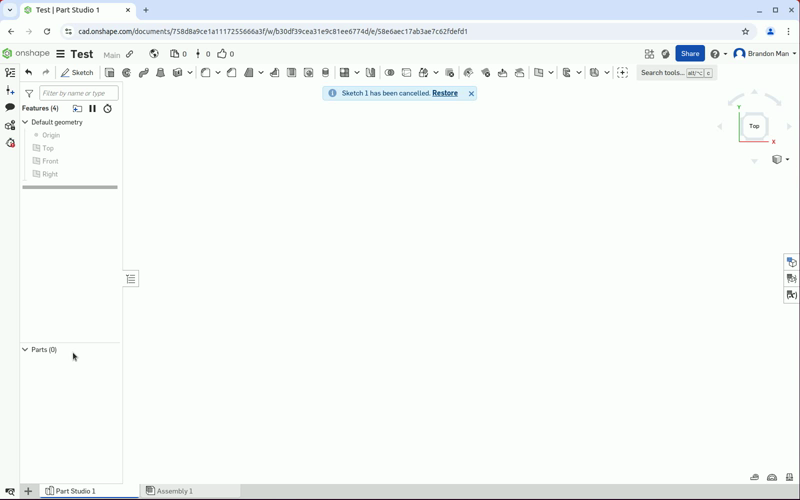
key(space)
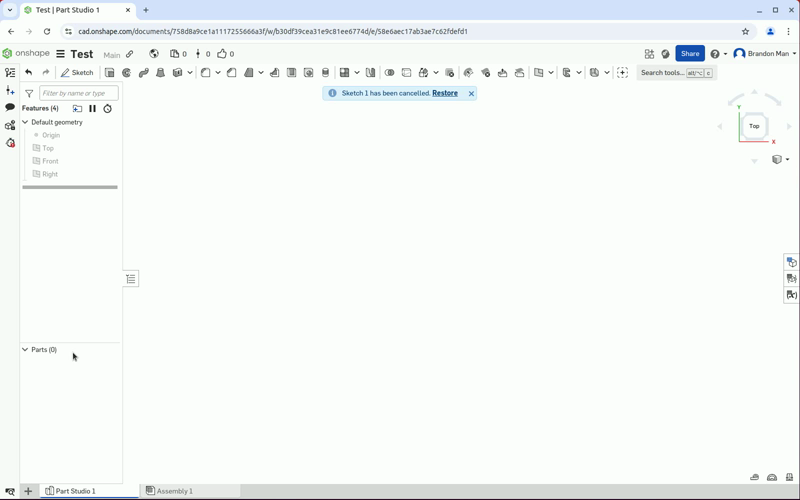
key_down(shift)
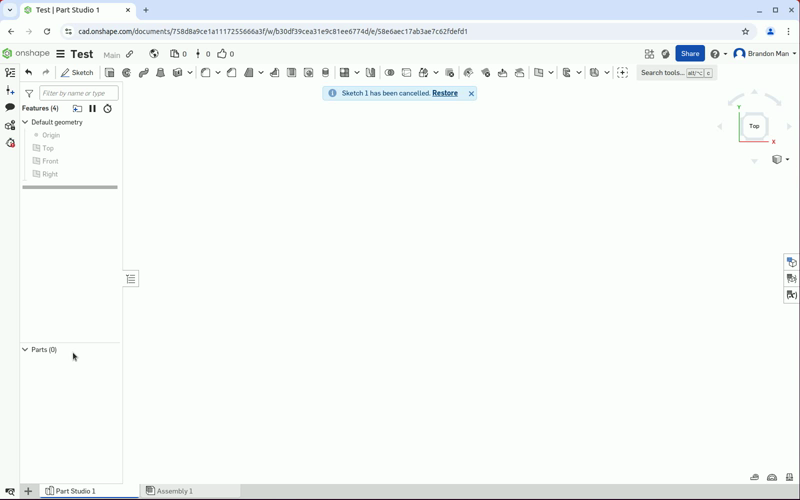
key(up)
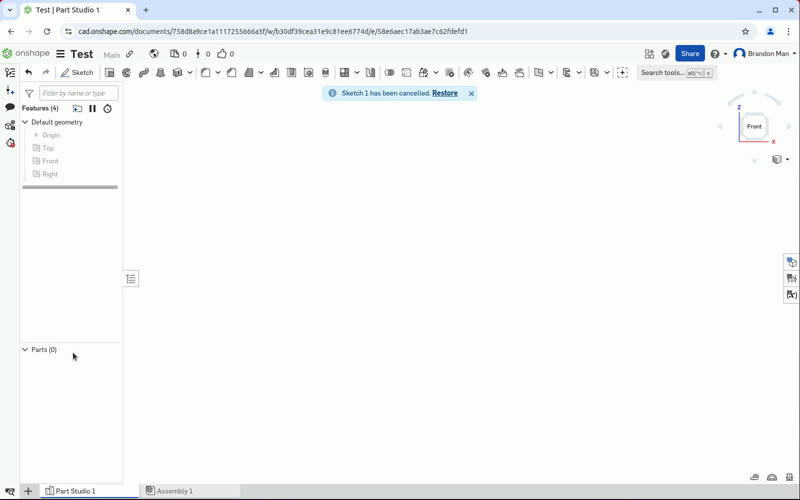
key_up(shift)
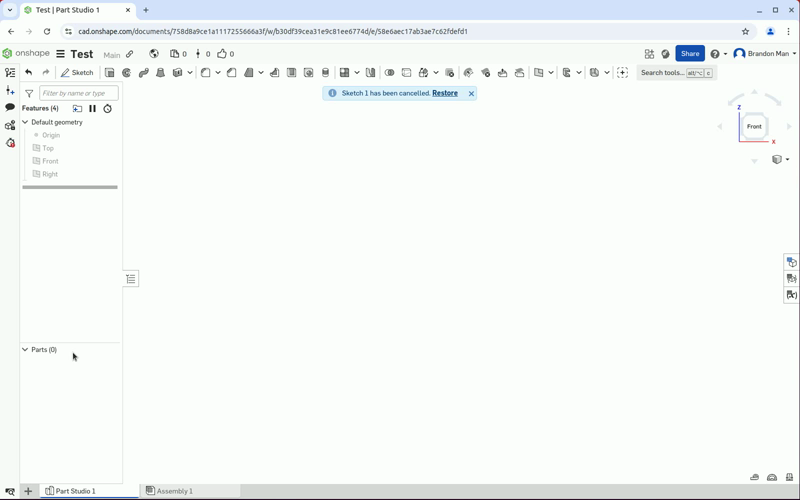
mouse_move(73, 352)
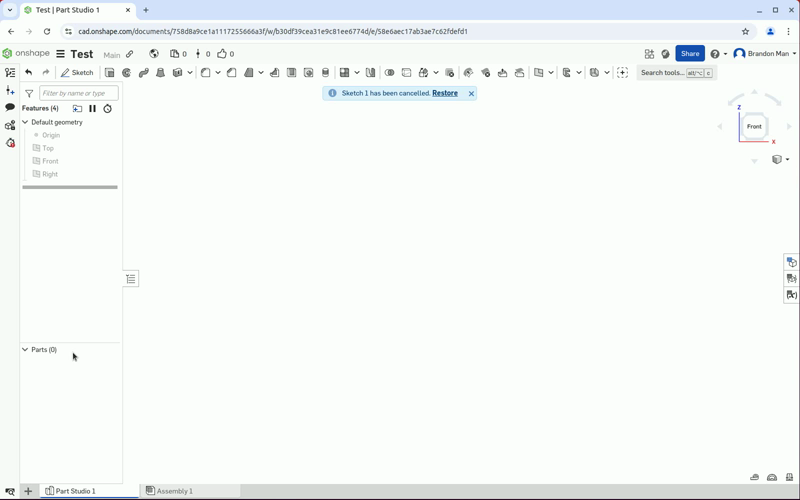
key(shift+y)
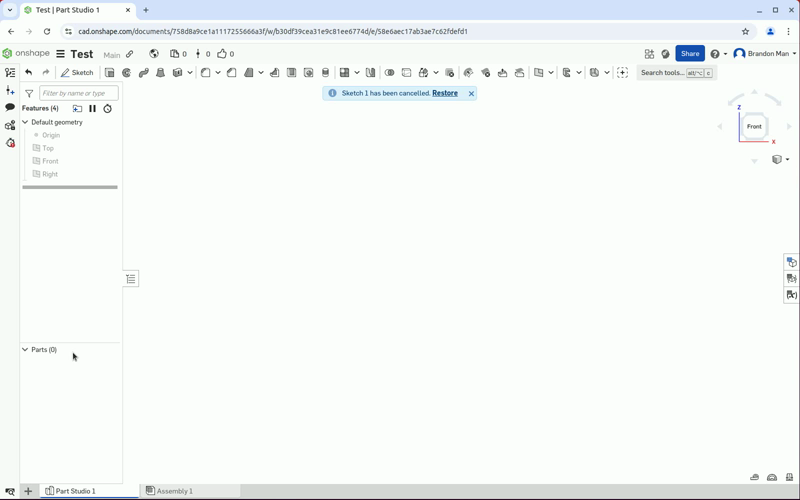
key(shift+s)
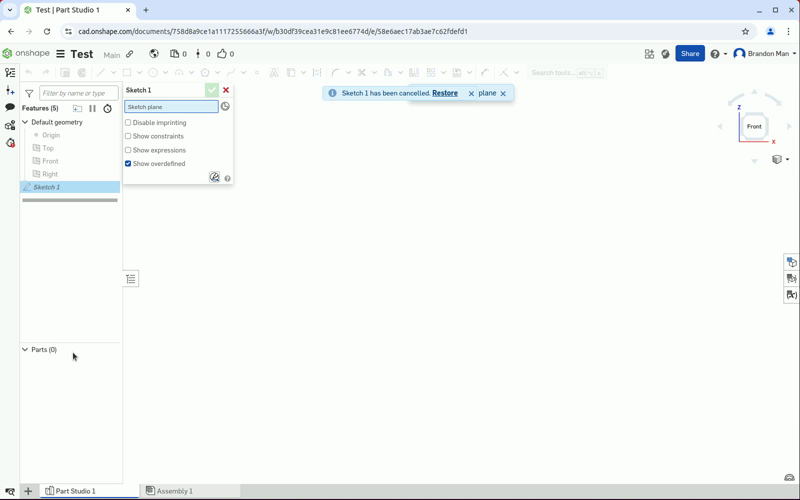
mouse_move(73, 163)
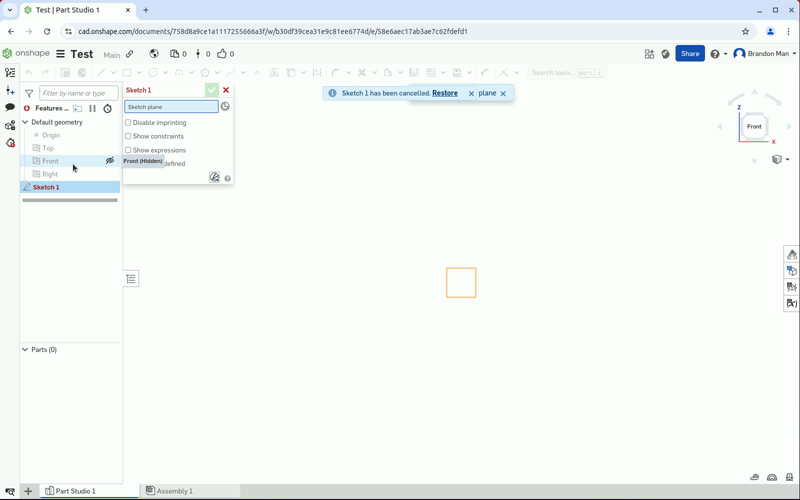
click(73, 163)
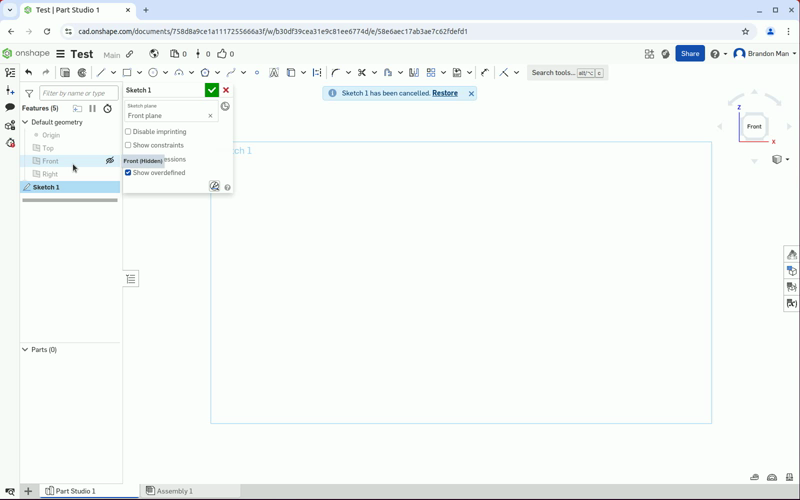
mouse_move(73, 352)
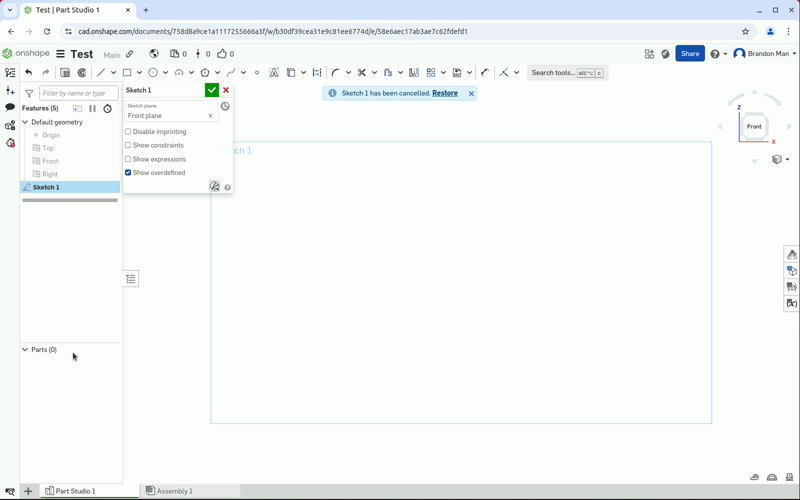
key(y)
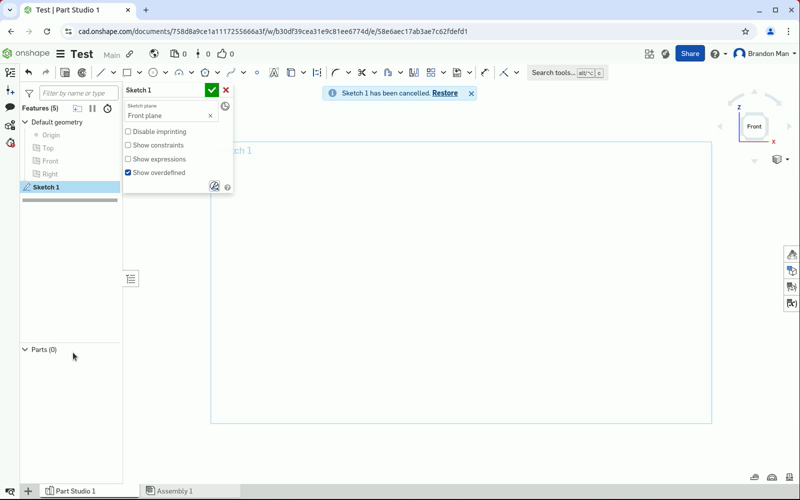
key(c)
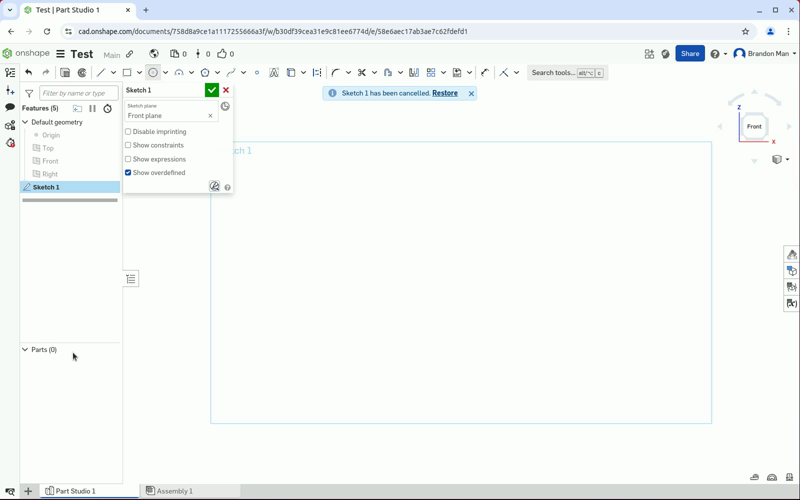
key_down(shift)
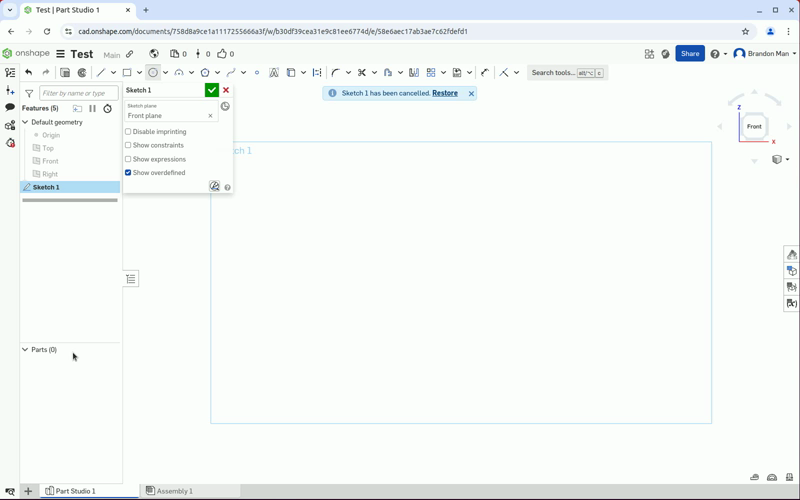
mouse_move(461, 282)
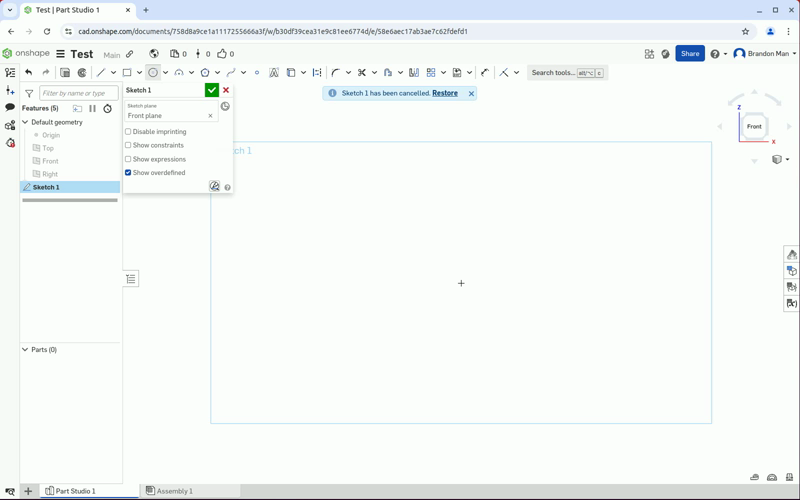
click(461, 282)
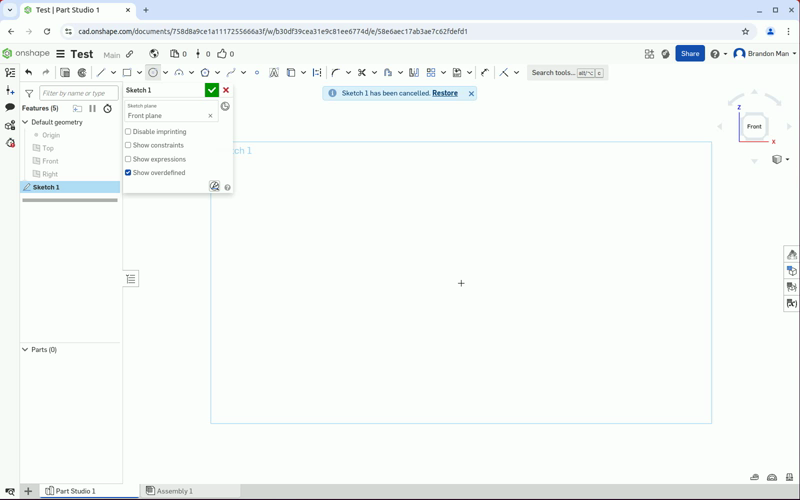
key_up(shift)
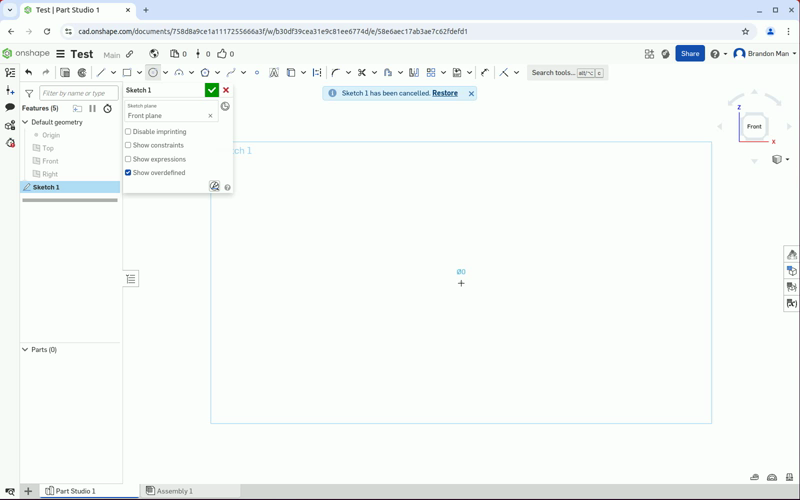
mouse_move(518, 282)
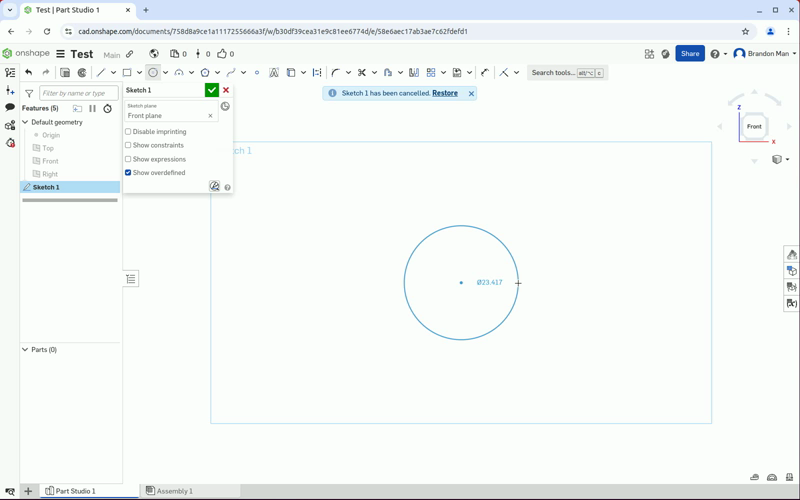
click(518, 282)
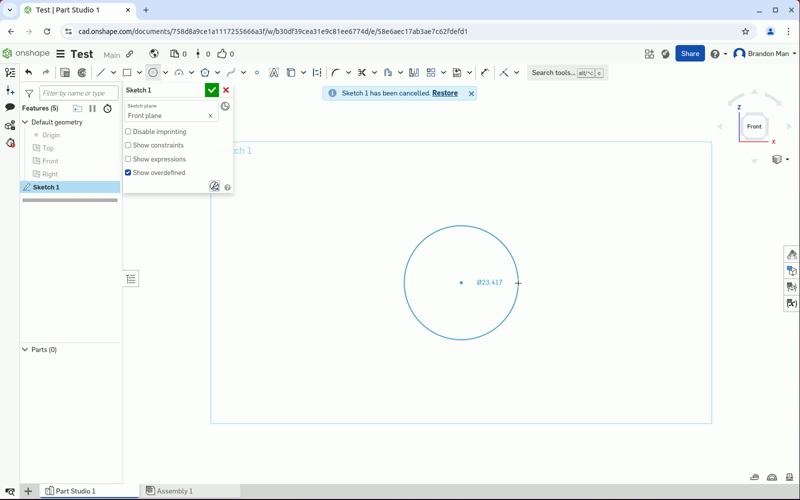
key(esc)
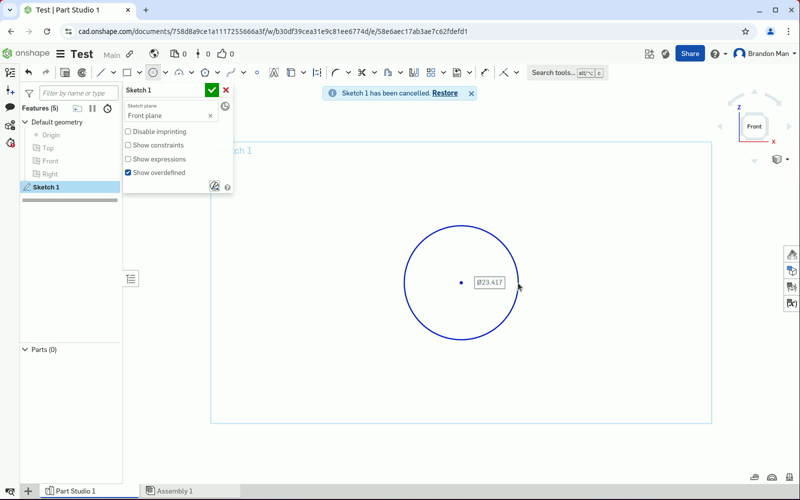
mouse_move(457, 289)
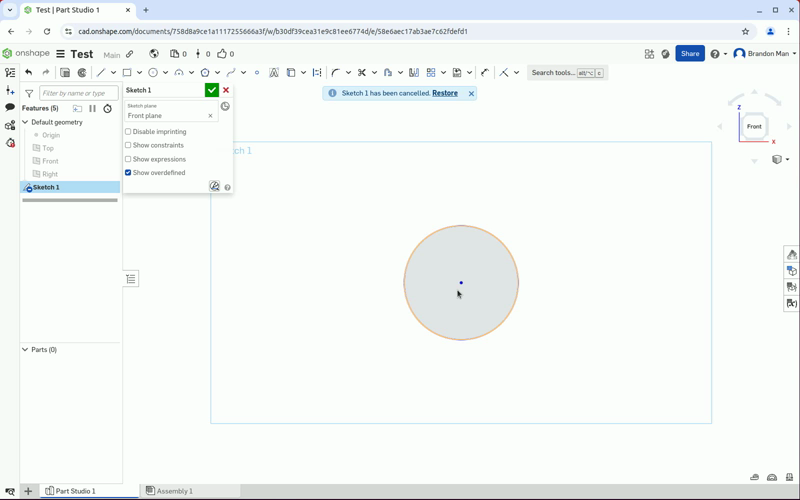
click(457, 289)
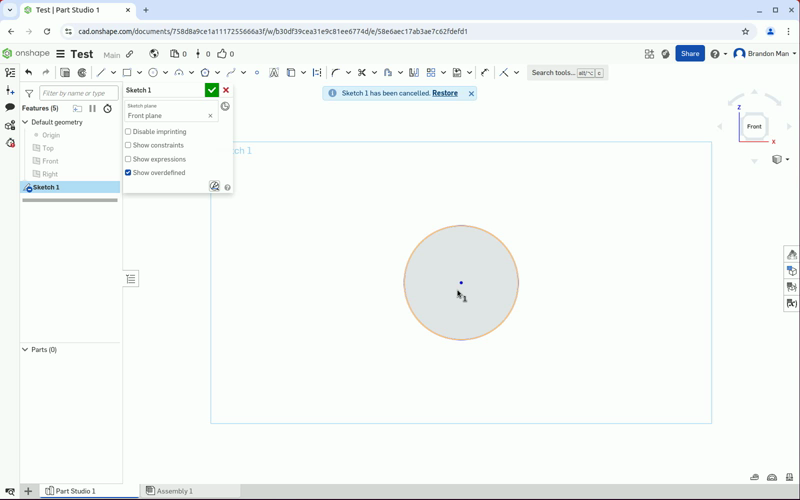
mouse_move(73, 352)
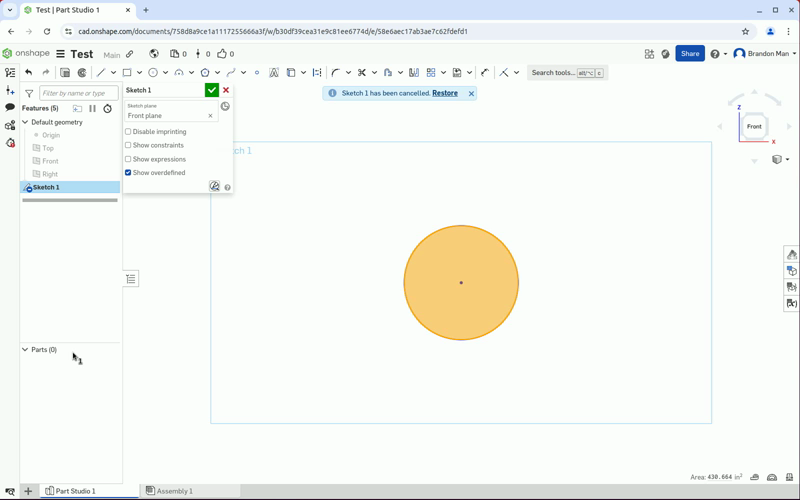
key(shift+y)
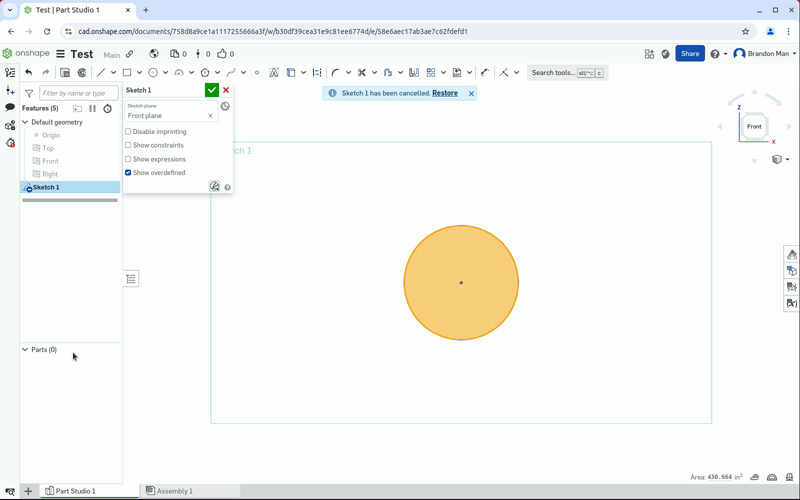
key(shift+e)
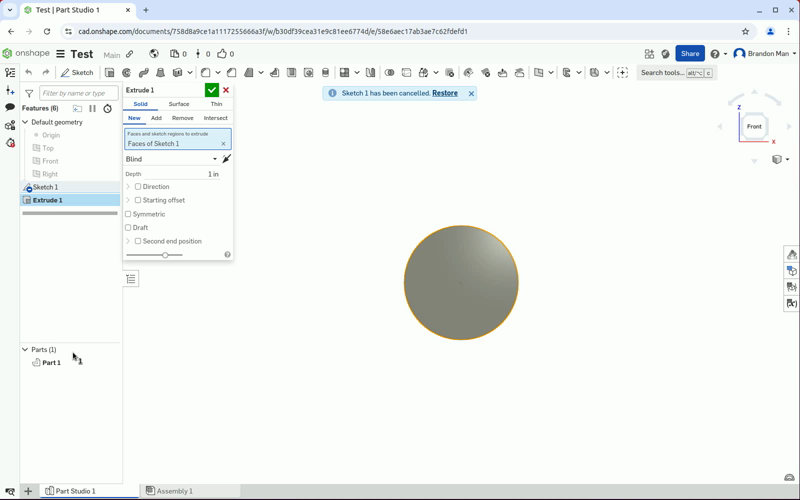
mouse_move(143, 106)
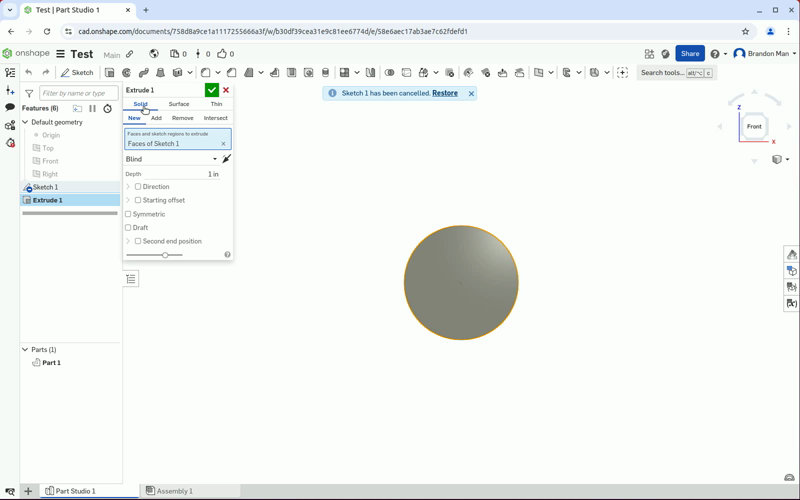
click(143, 106)
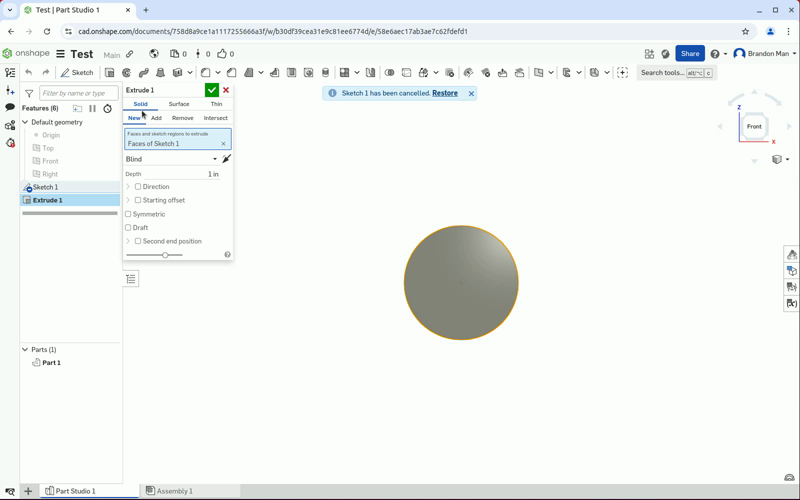
mouse_move(137, 120)
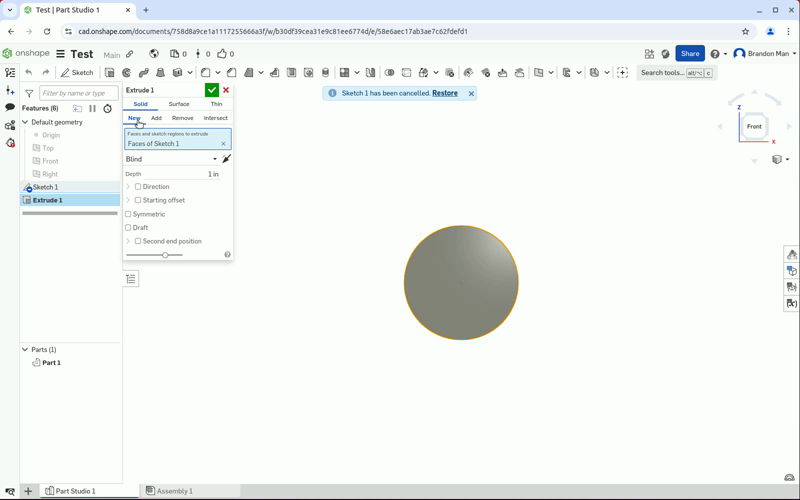
click(137, 120)
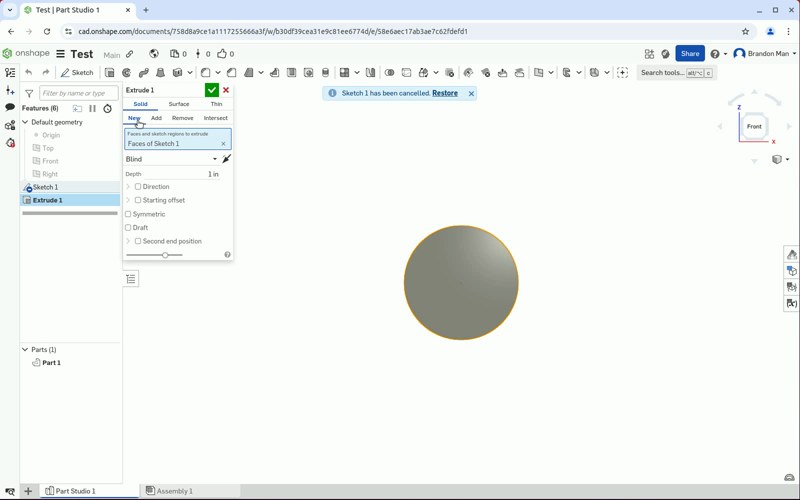
key(tab, 4)
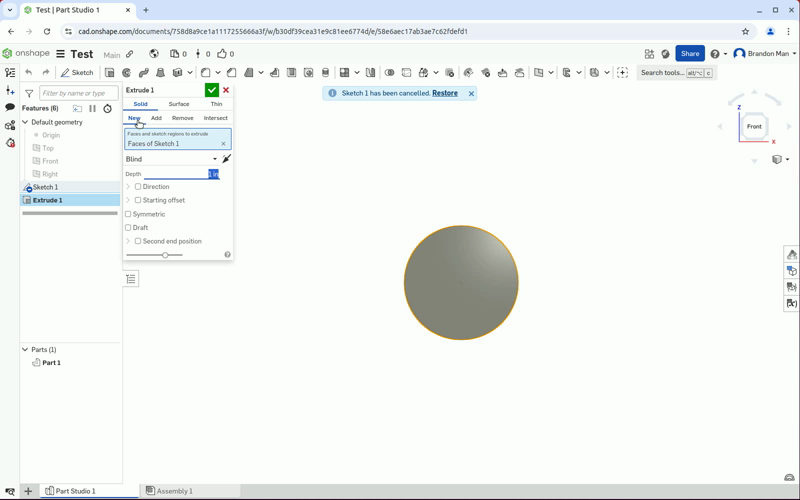
text(7.462)
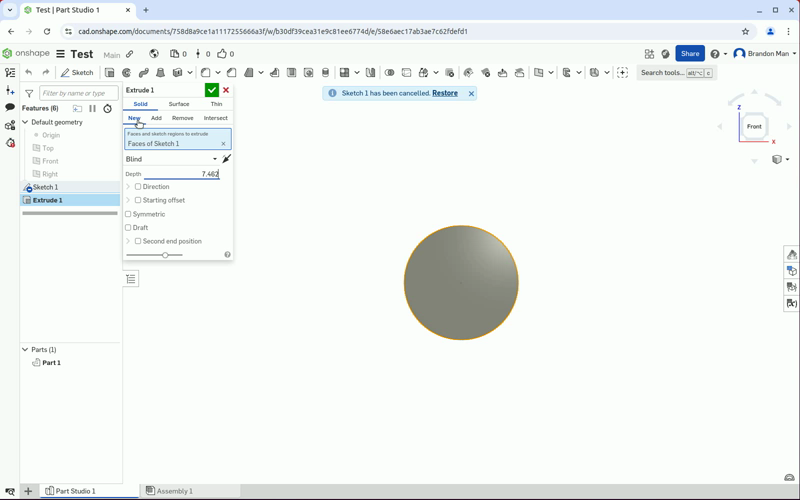
key(enter)
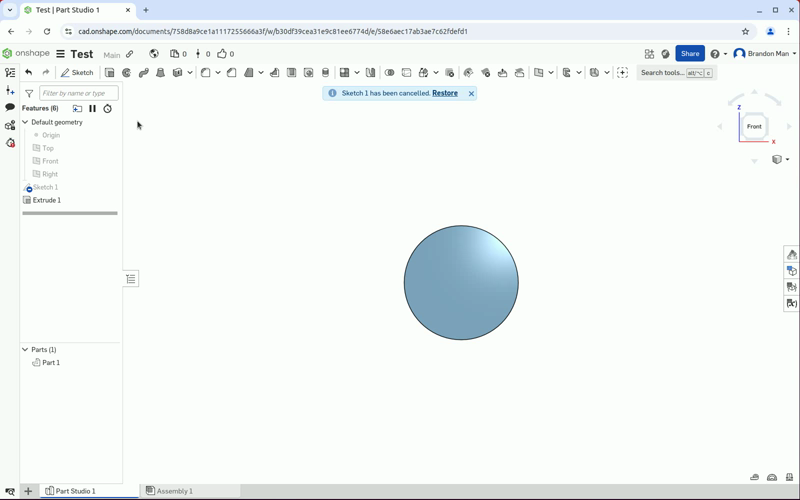
key(shift+h)
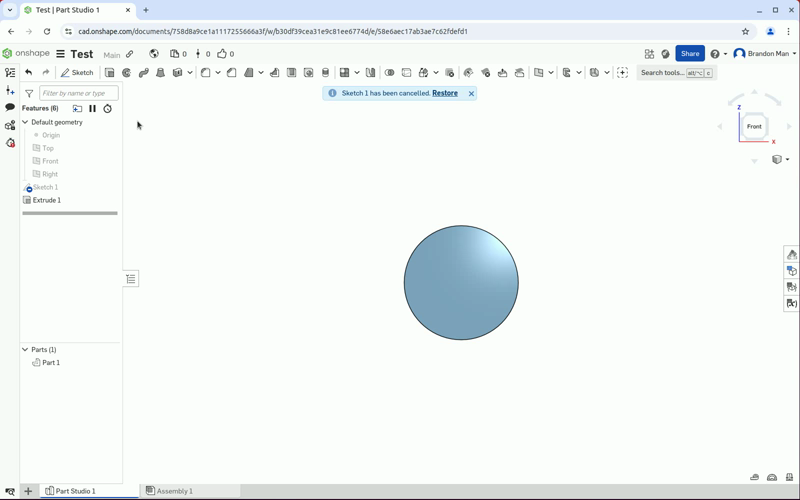
key(shift+h)
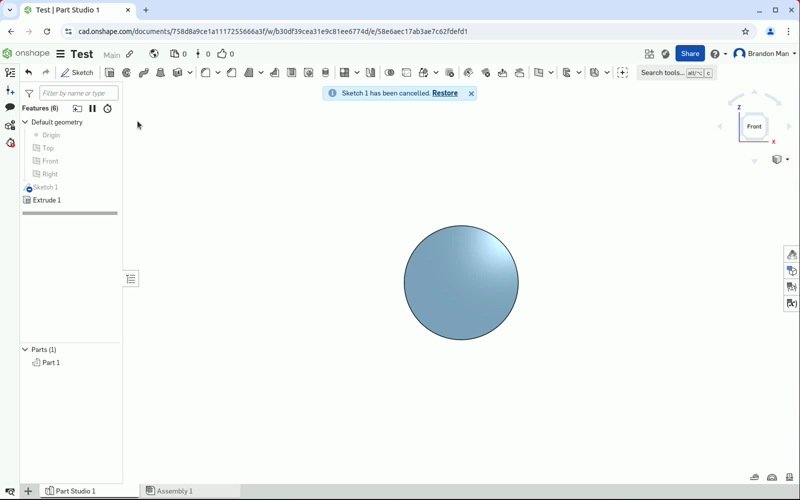
mouse_move(73, 189)
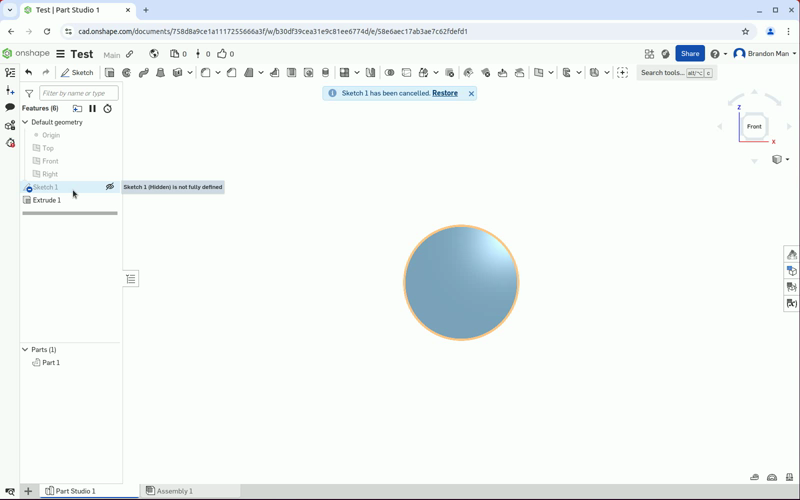
click(73, 189)
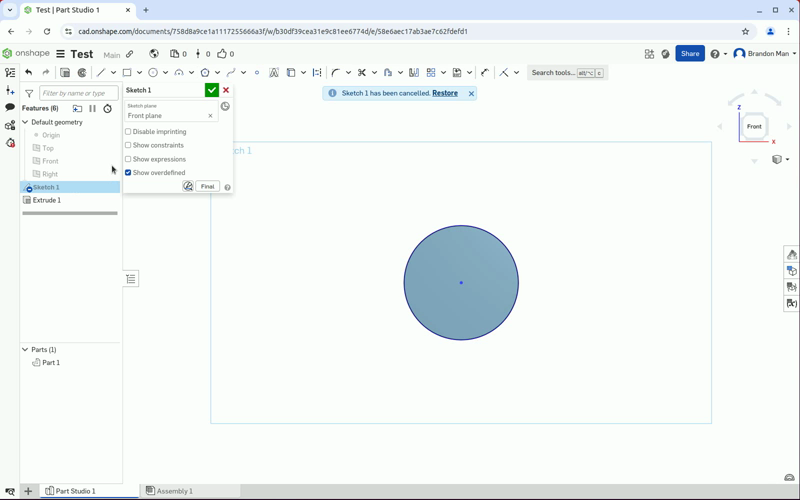
mouse_move(229, 92)
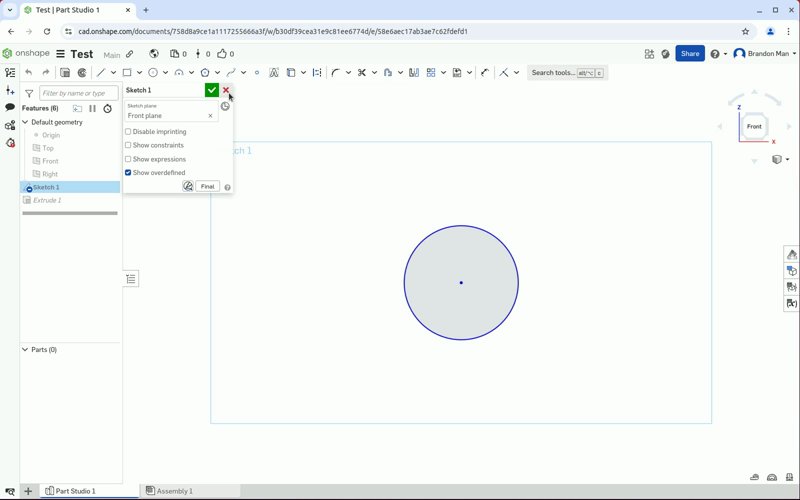
click(229, 92)
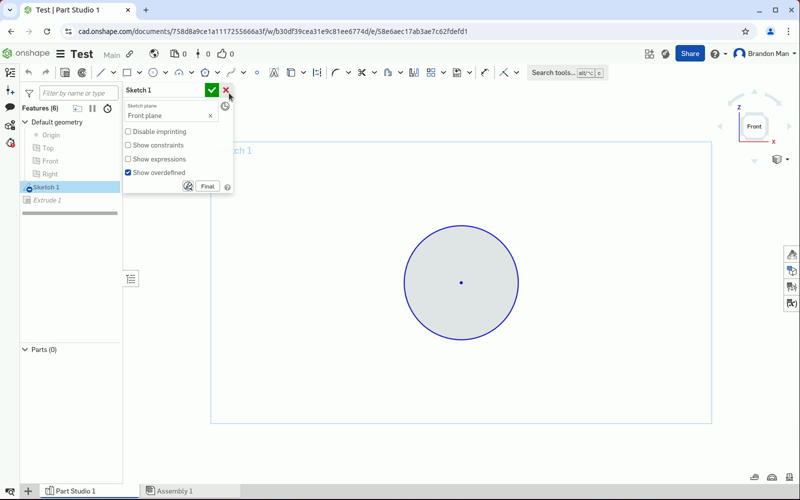
key(shift+s)
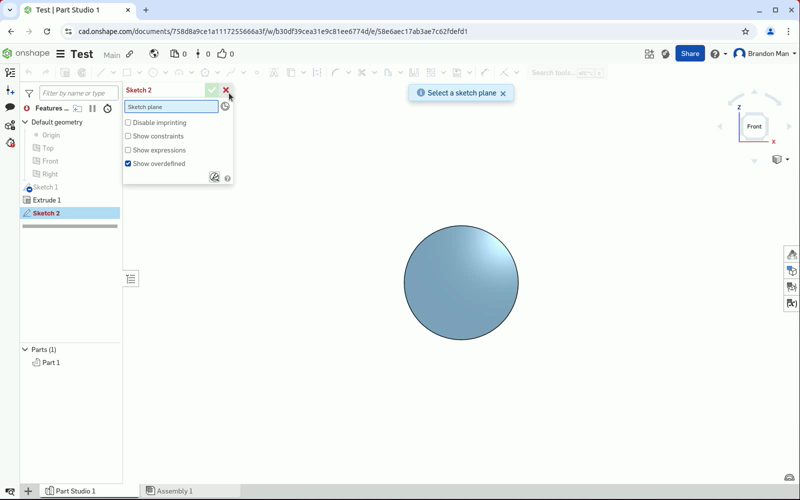
mouse_move(73, 163)
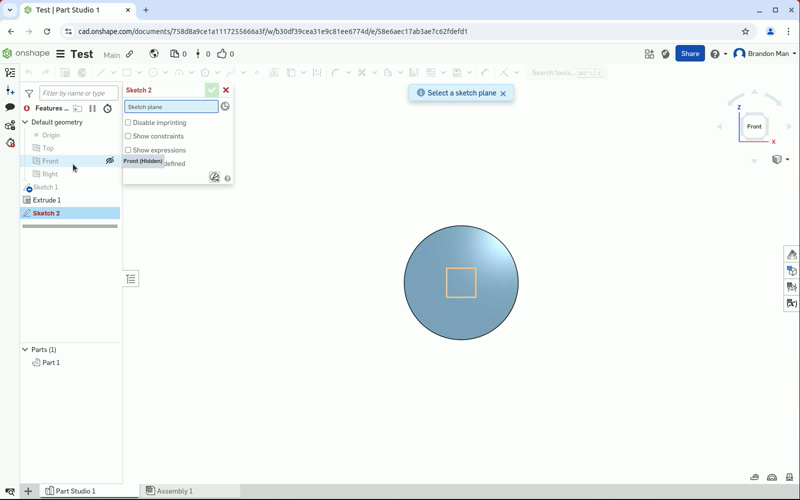
click(73, 163)
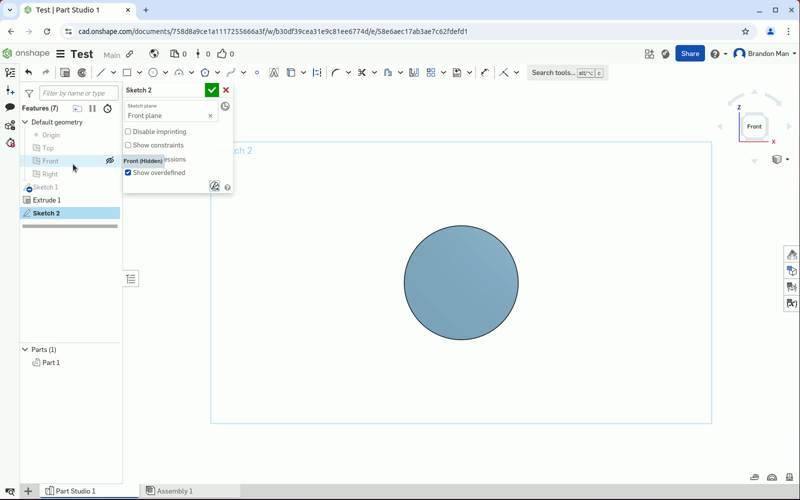
mouse_move(73, 352)
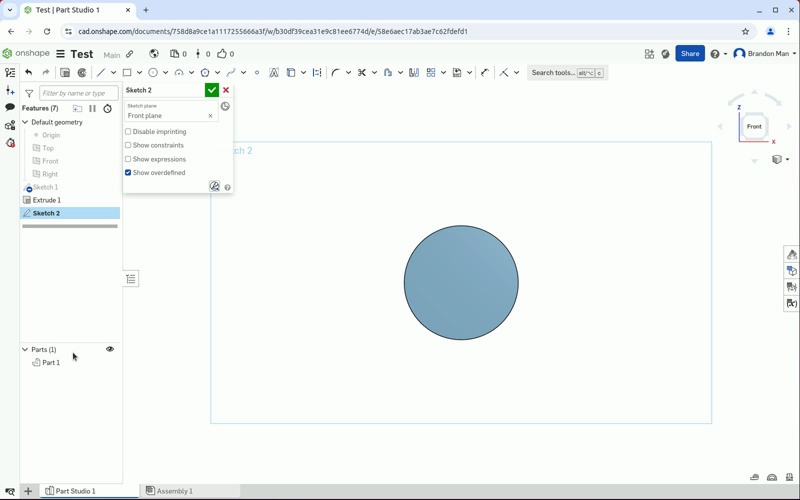
key(y)
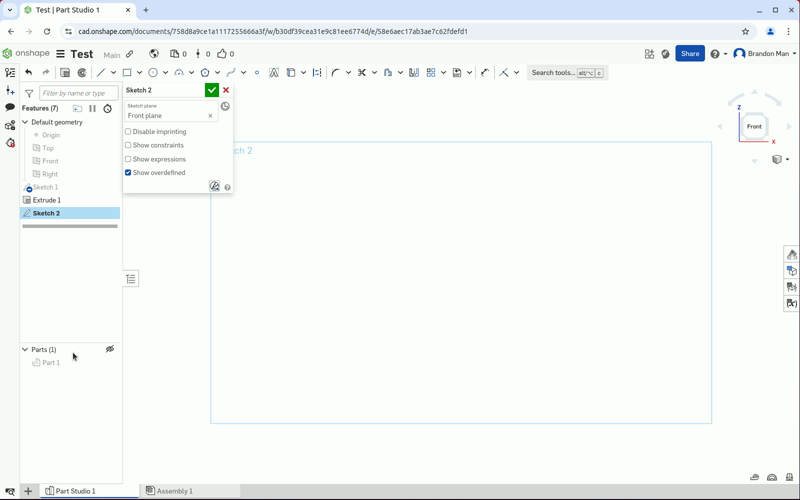
key(c)
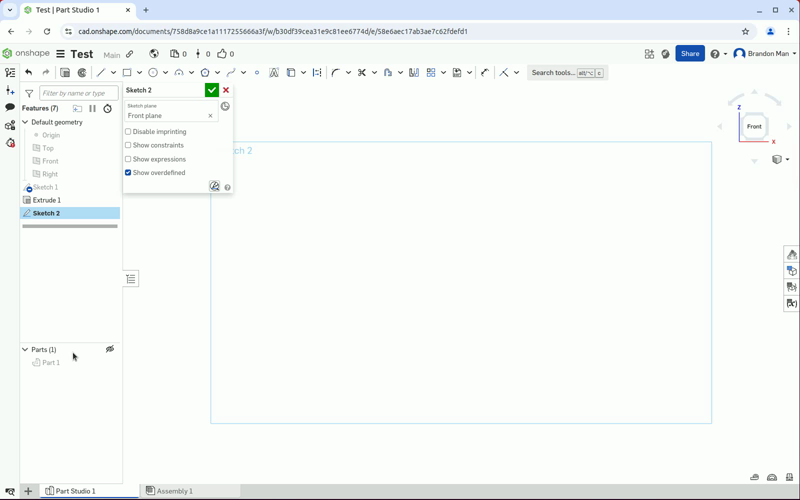
key_down(shift)
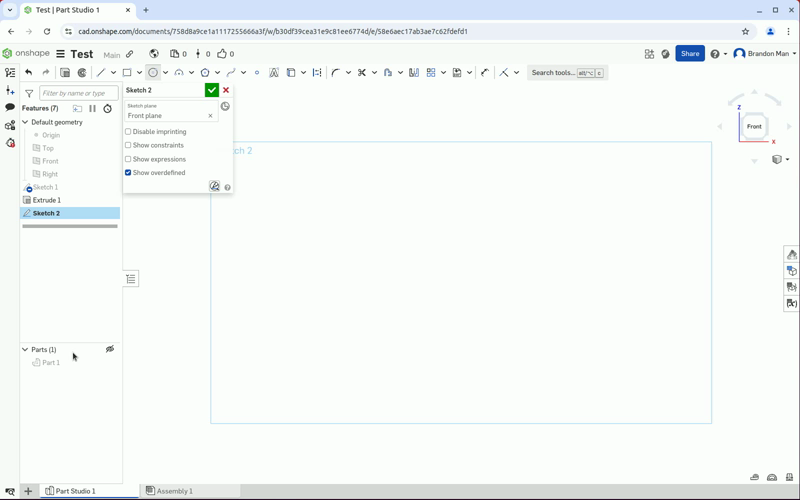
mouse_move(460, 282)
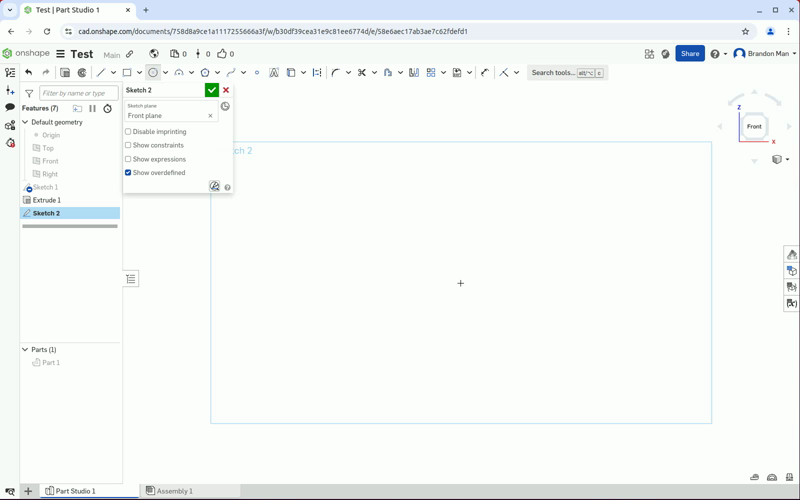
click(460, 282)
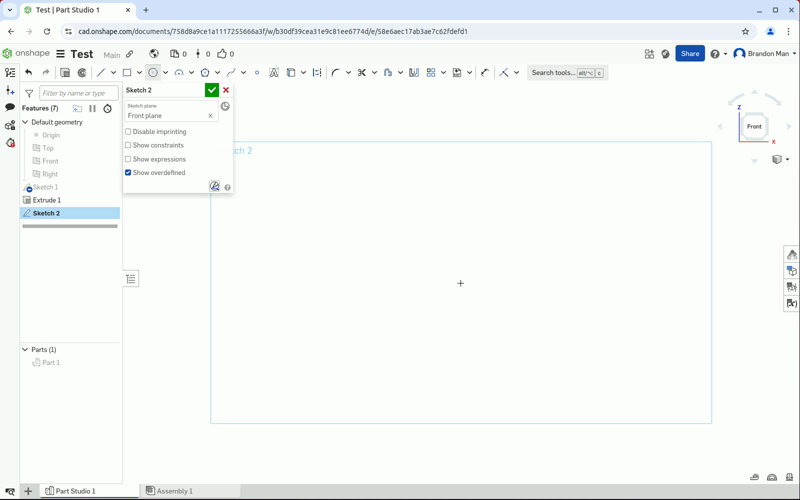
key_up(shift)
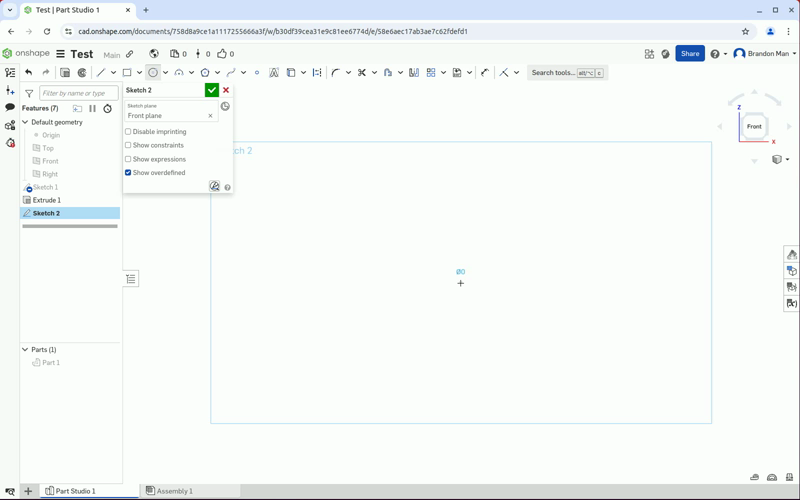
mouse_move(535, 282)
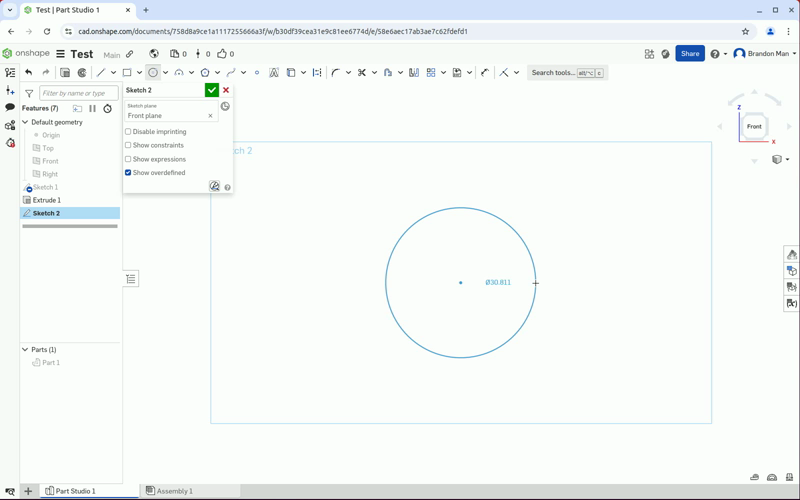
click(535, 282)
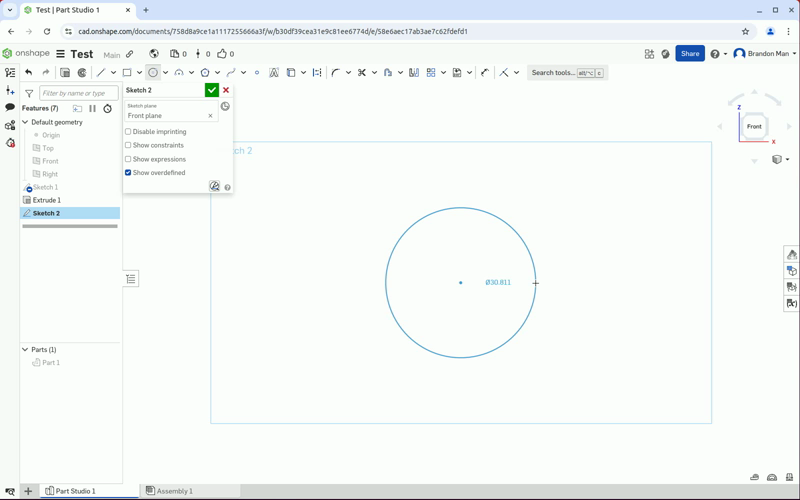
key(esc)
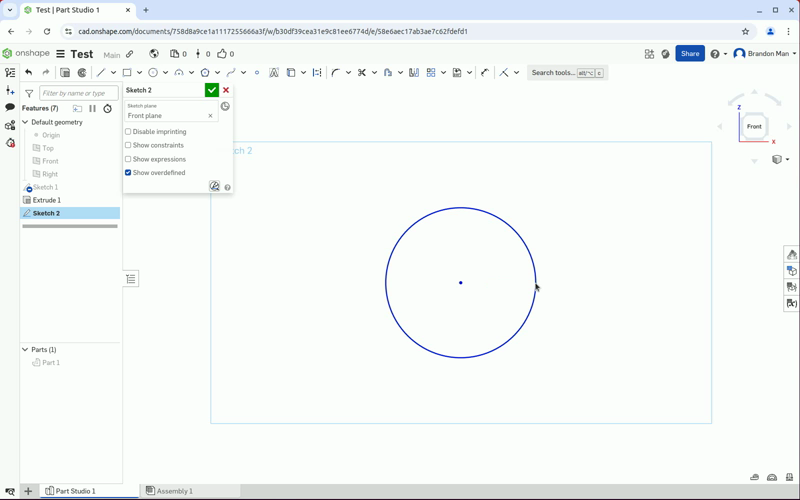
key(c)
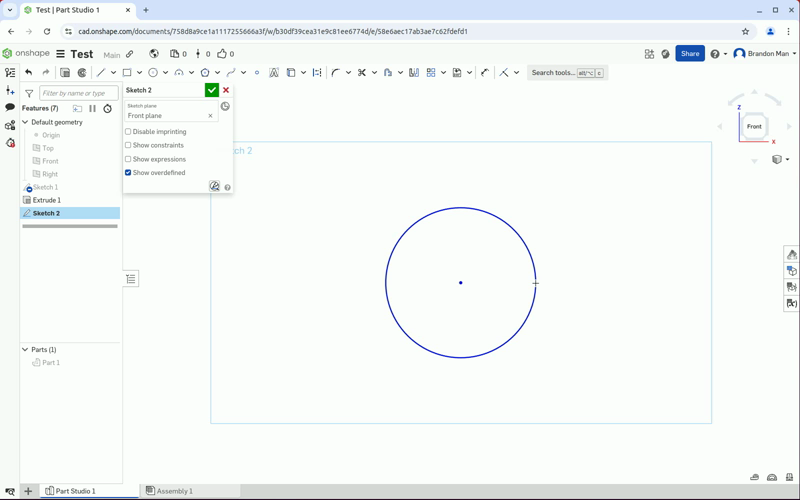
key_down(shift)
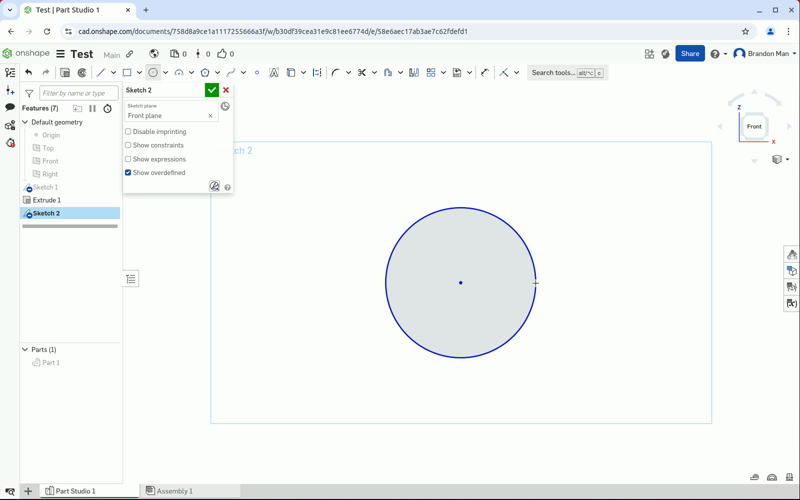
mouse_move(460, 282)
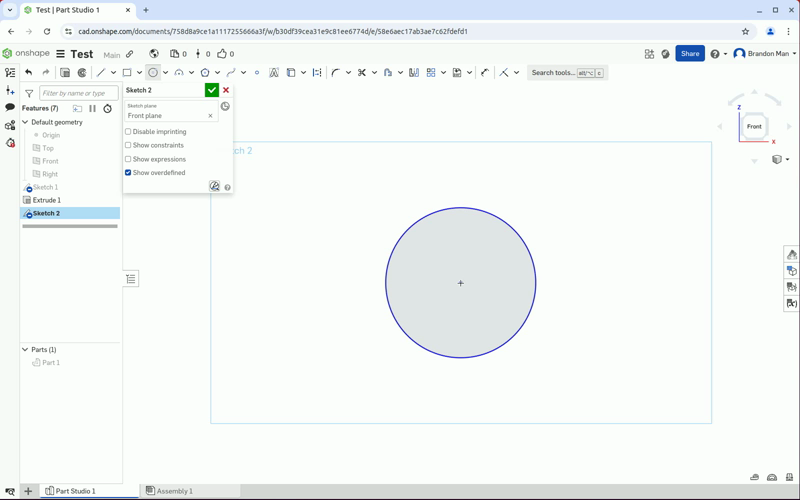
click(460, 282)
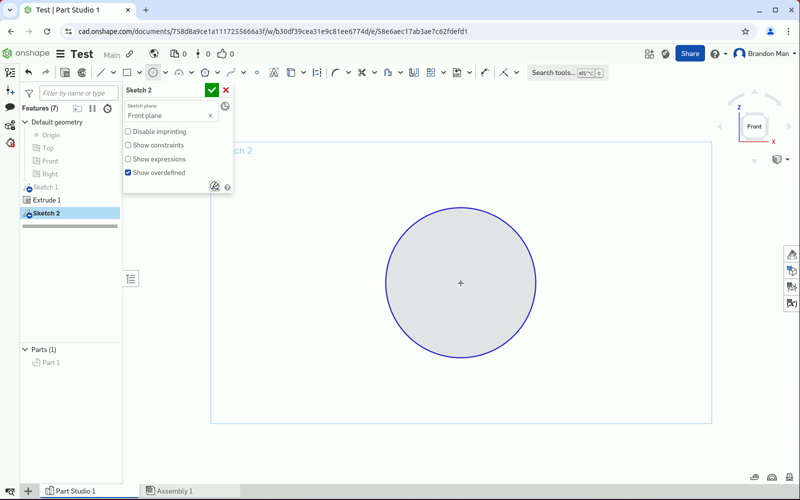
key_up(shift)
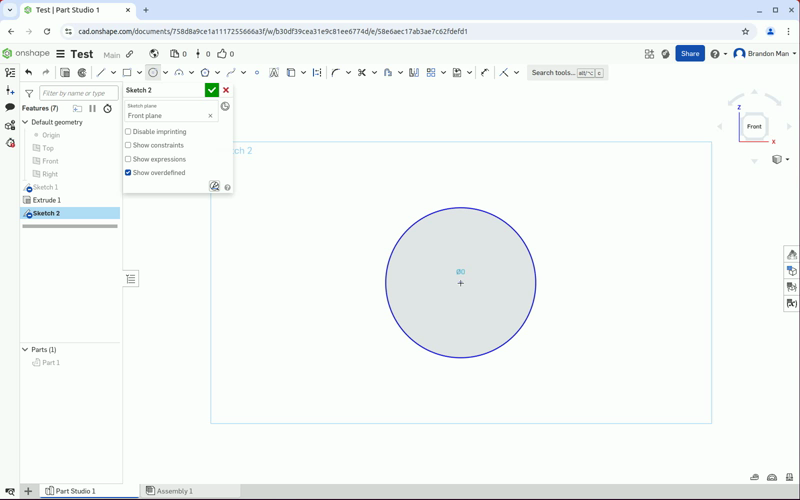
mouse_move(517, 282)
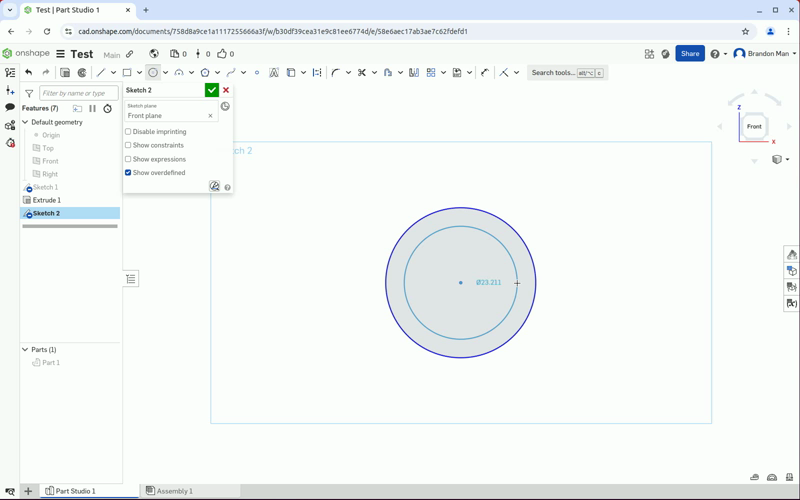
click(517, 282)
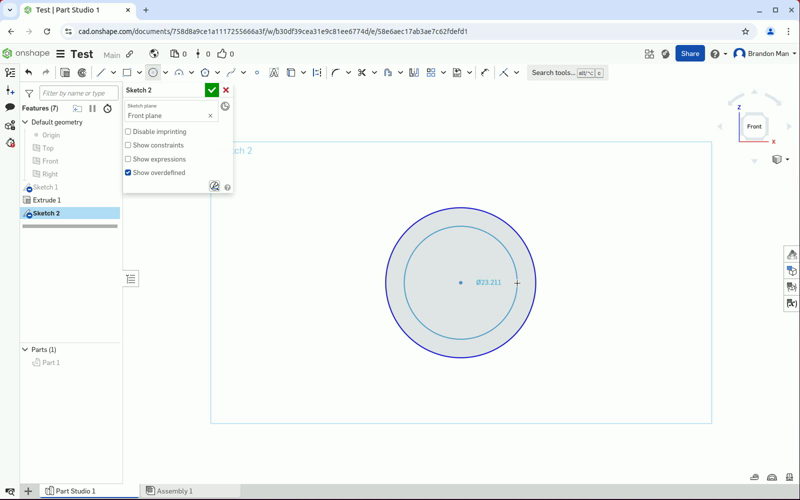
key(esc)
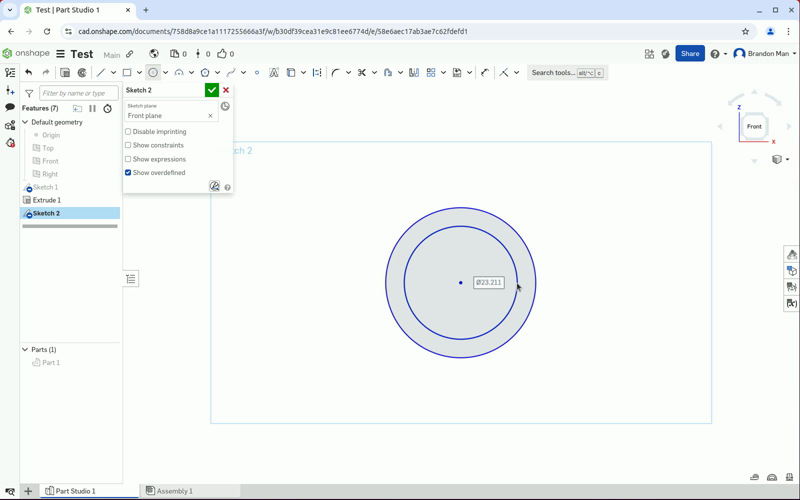
mouse_move(467, 350)
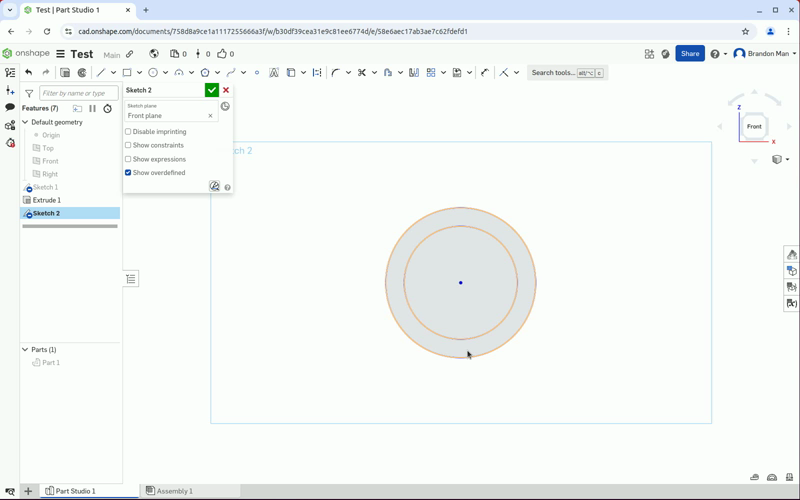
click(467, 350)
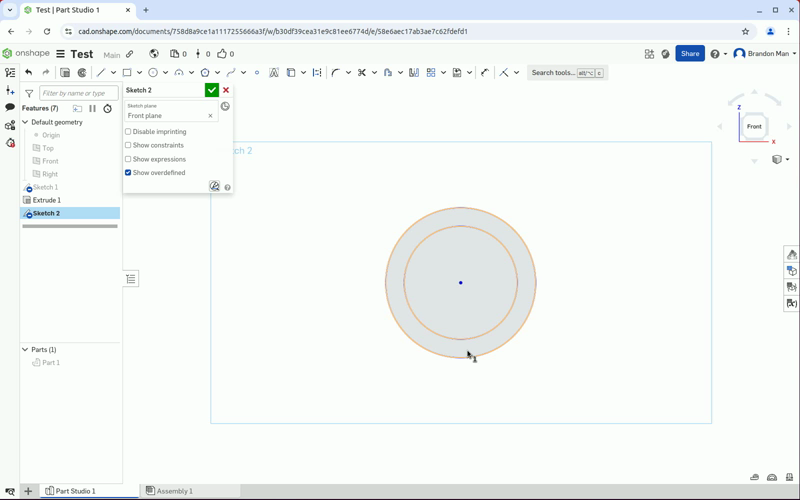
mouse_move(73, 352)
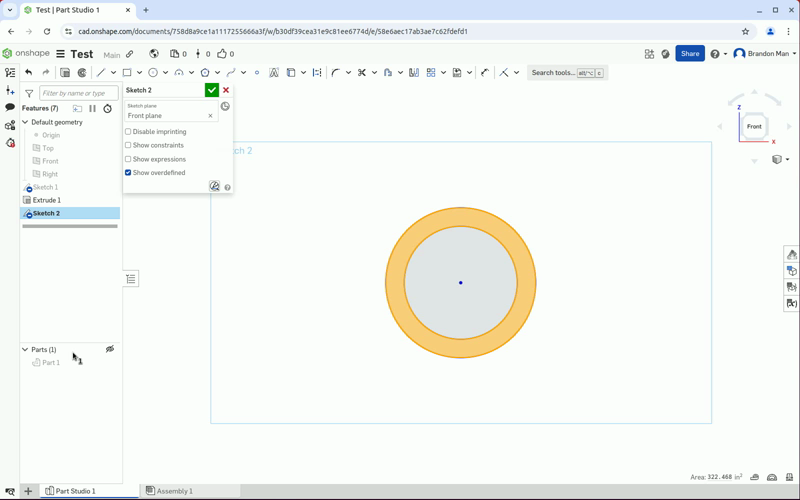
key(shift+y)
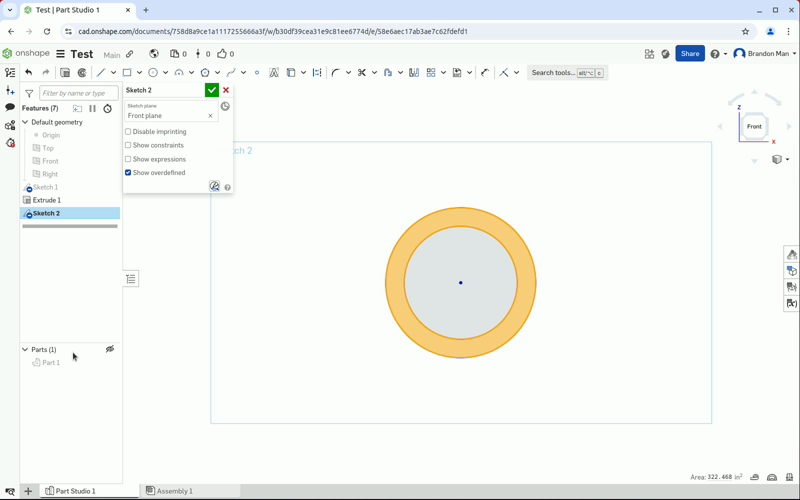
key(shift+e)
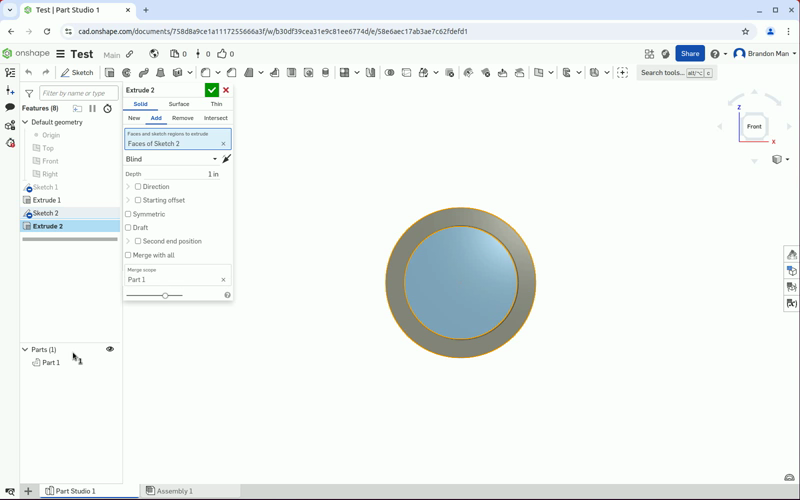
mouse_move(143, 106)
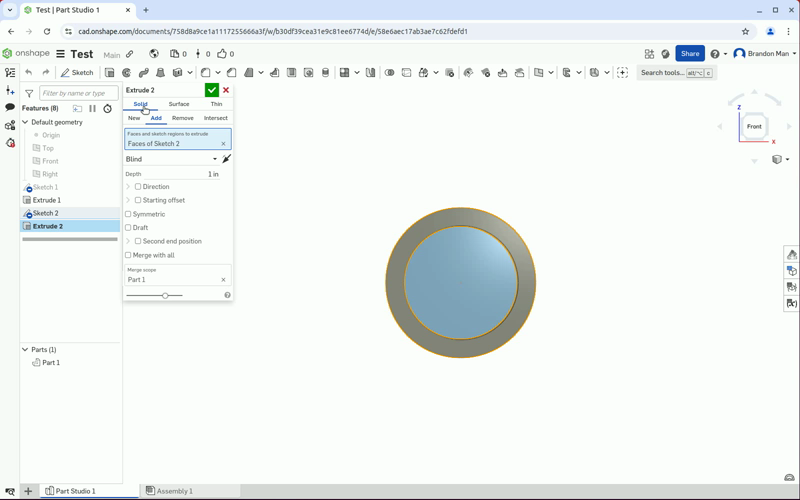
click(143, 106)
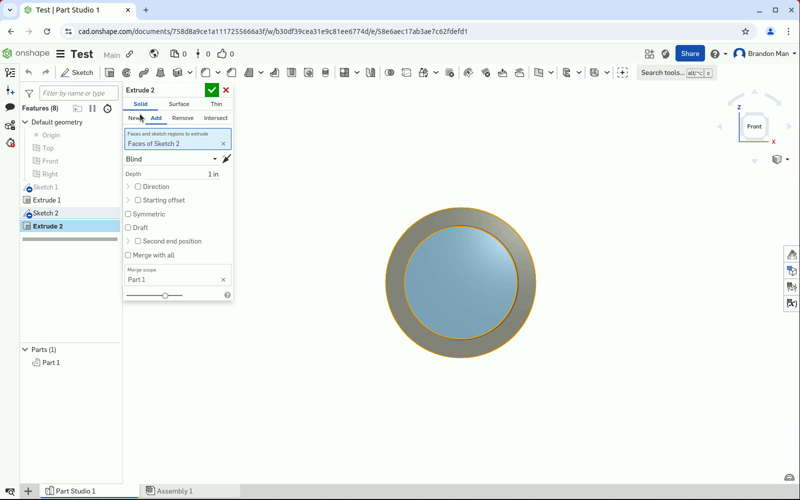
mouse_move(137, 120)
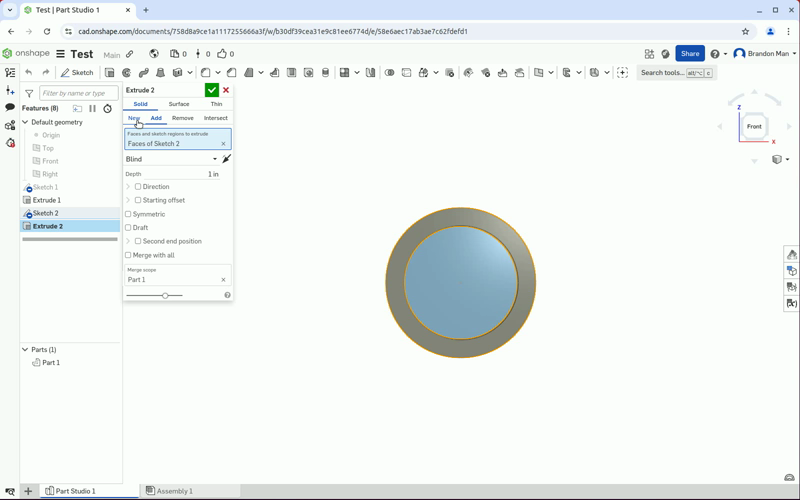
click(137, 120)
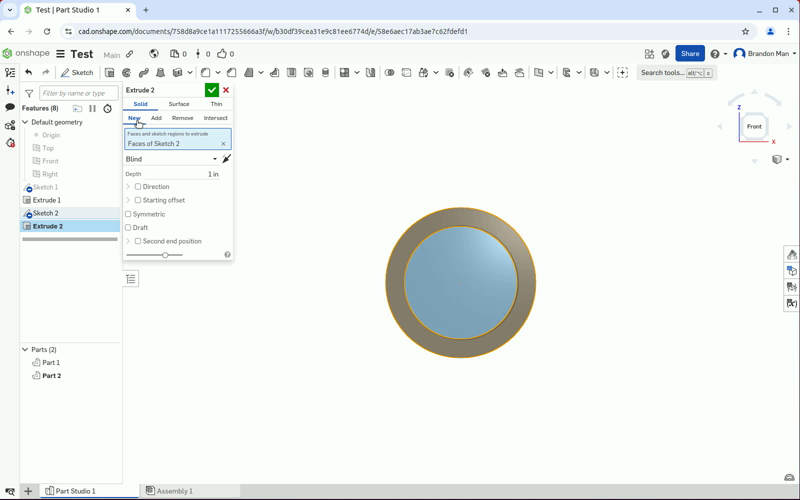
key(tab, 4)
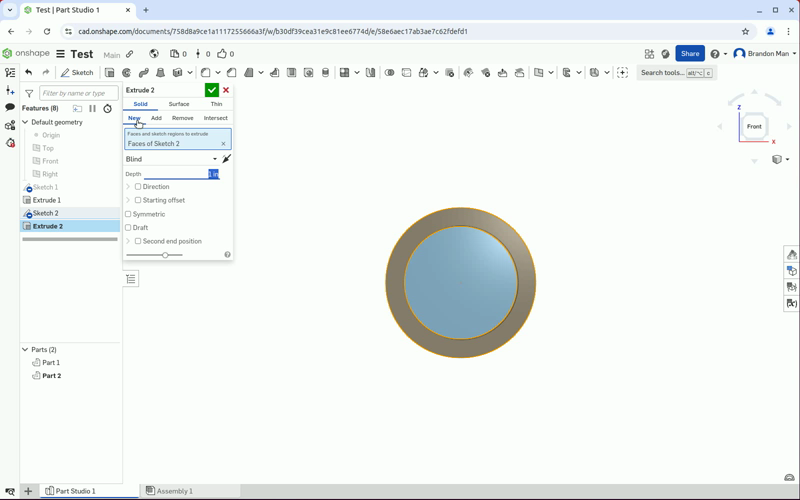
text(23.108)
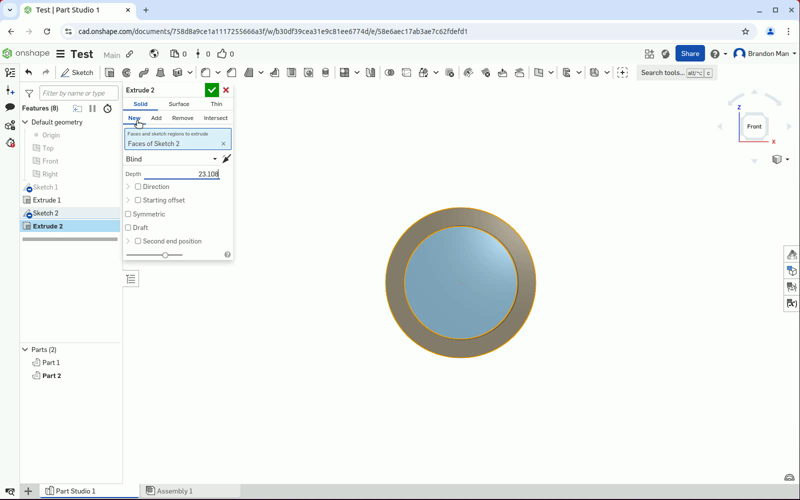
key(enter)
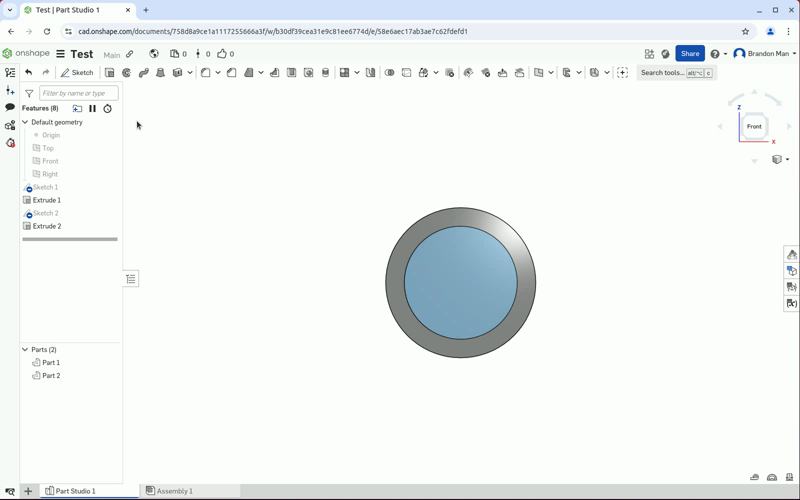
key(shift+h)
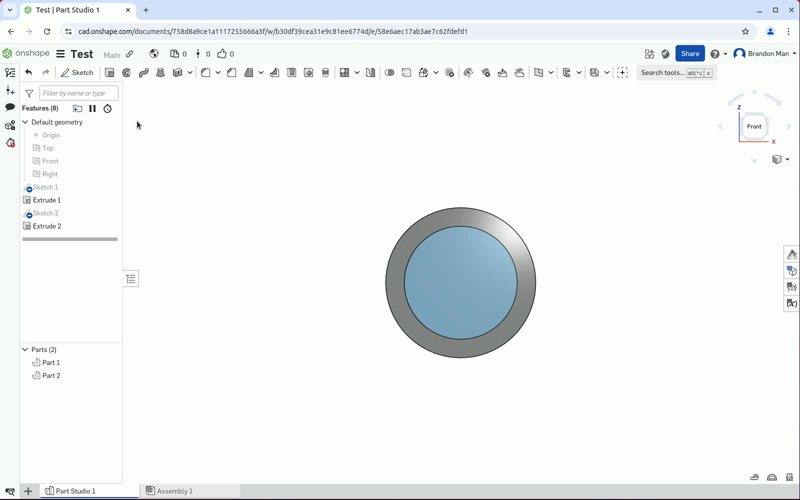
key(shift+h)
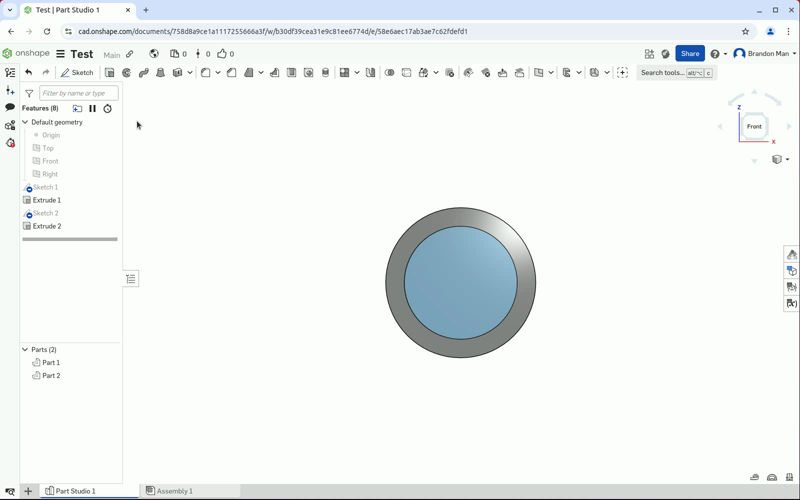
mouse_move(73, 189)
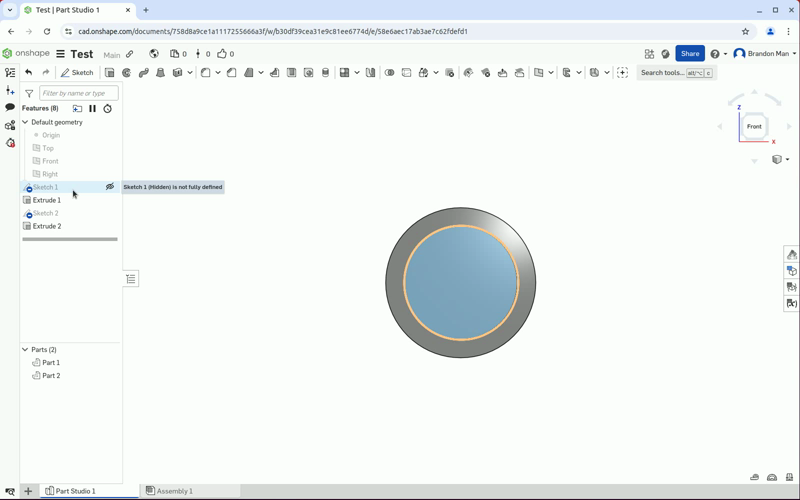
click(73, 189)
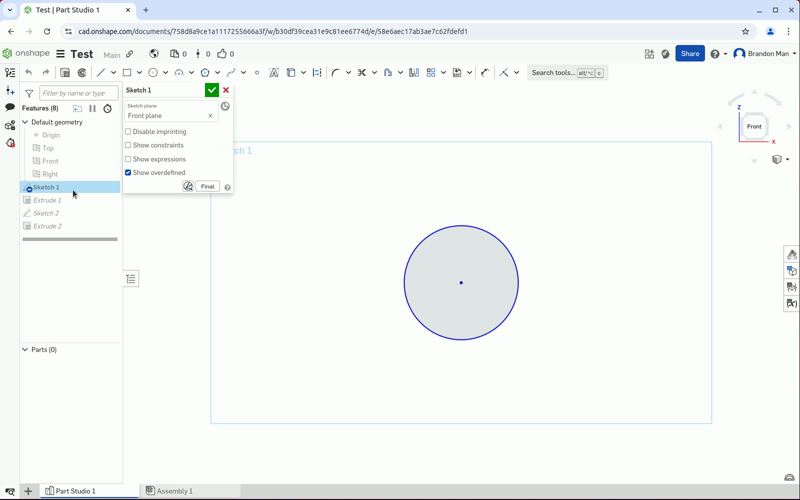
mouse_move(229, 92)
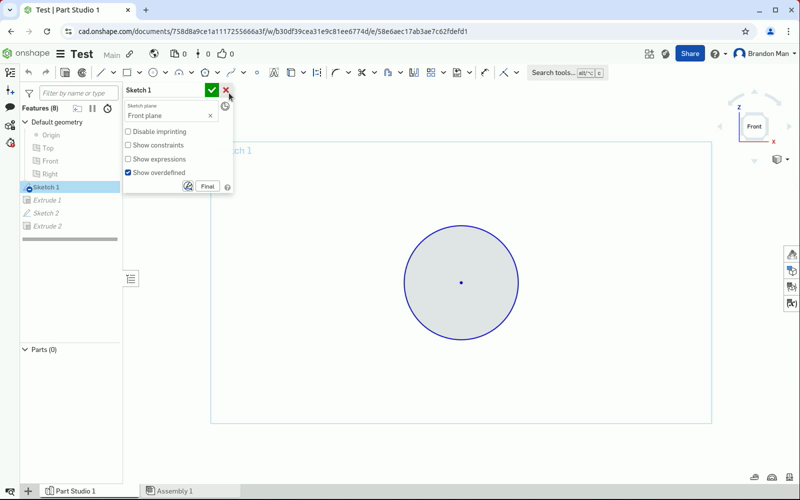
click(229, 92)
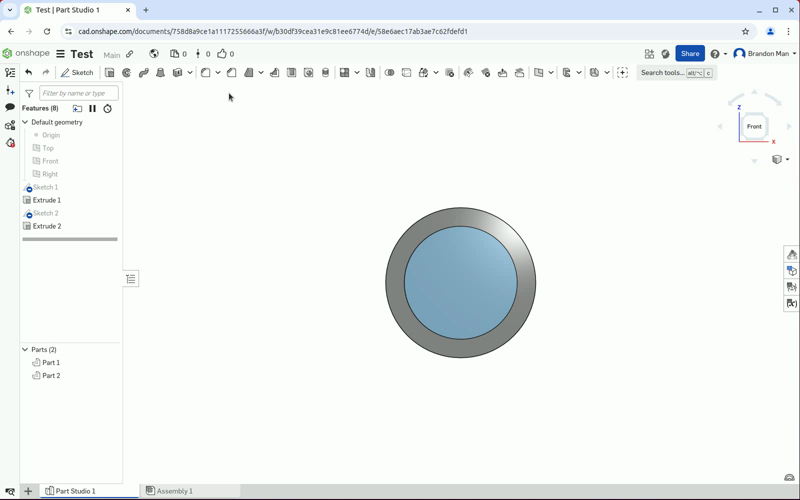
mouse_move(541, 75)
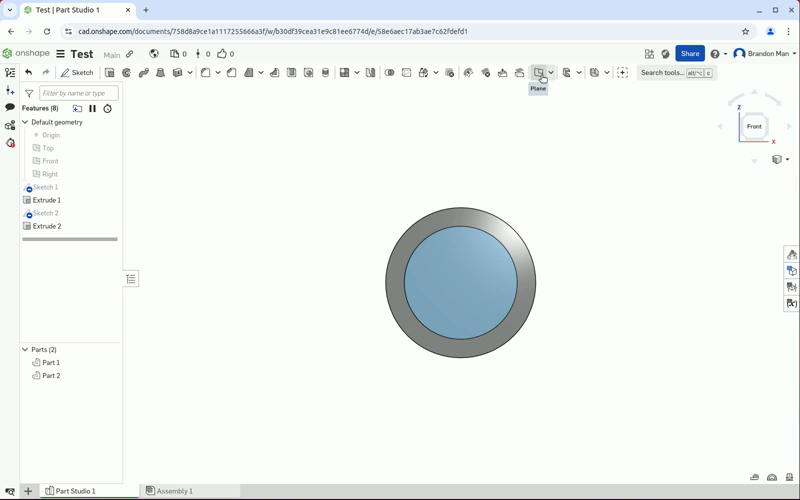
click(541, 75)
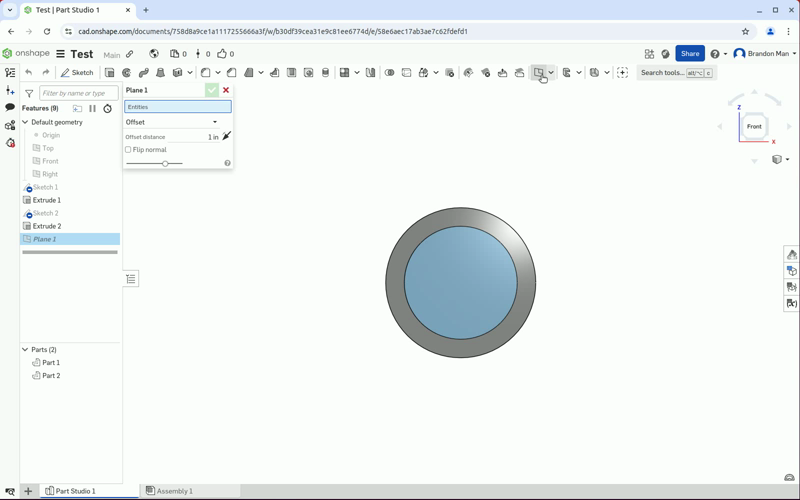
mouse_move(73, 163)
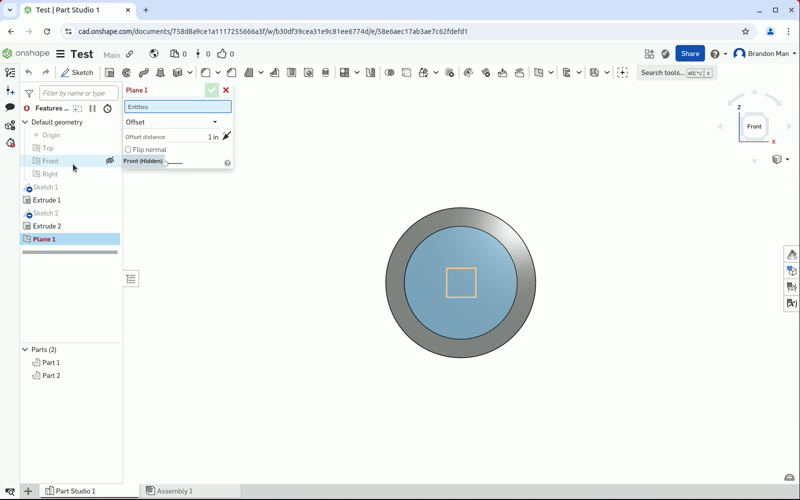
click(73, 163)
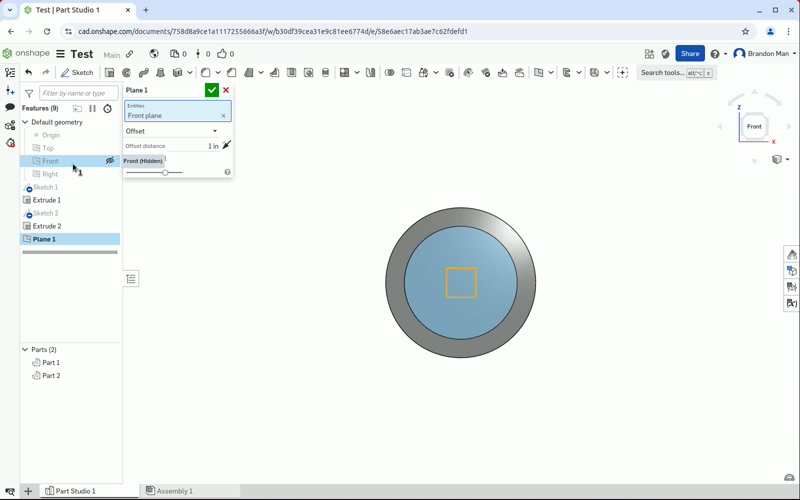
key(tab, 2)
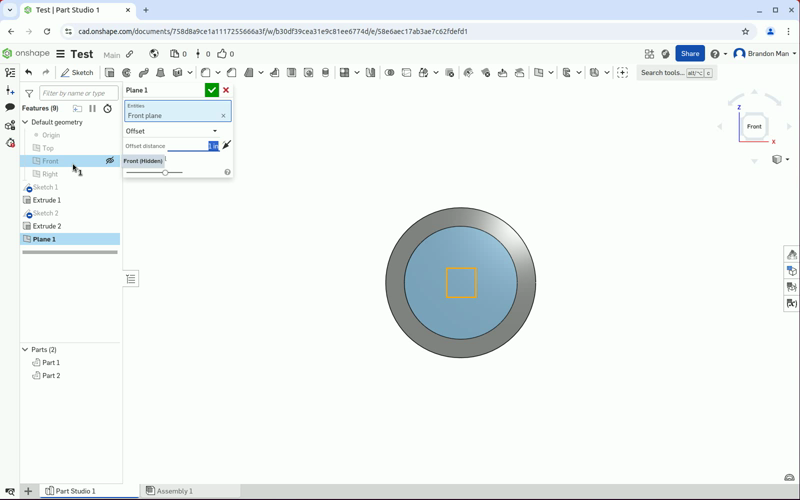
text(23.108)
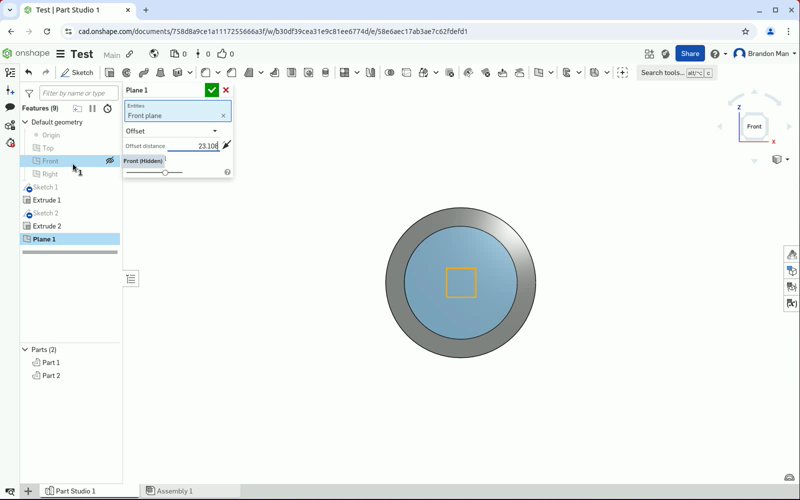
key(enter, 2)
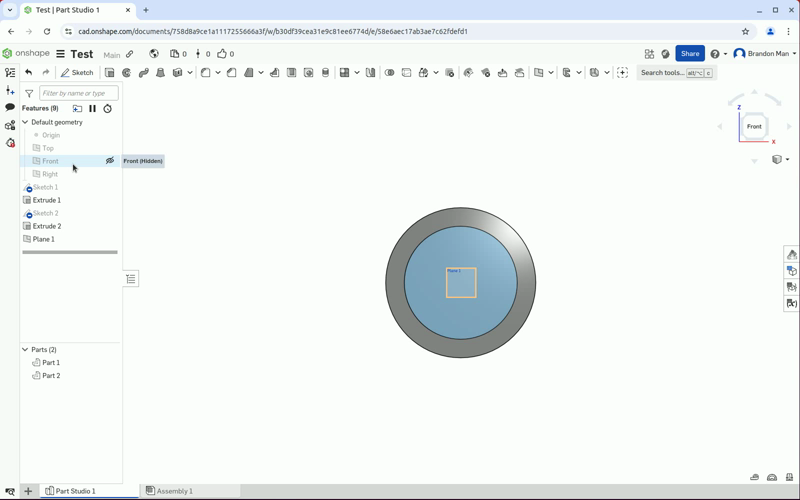
key(shift+s)
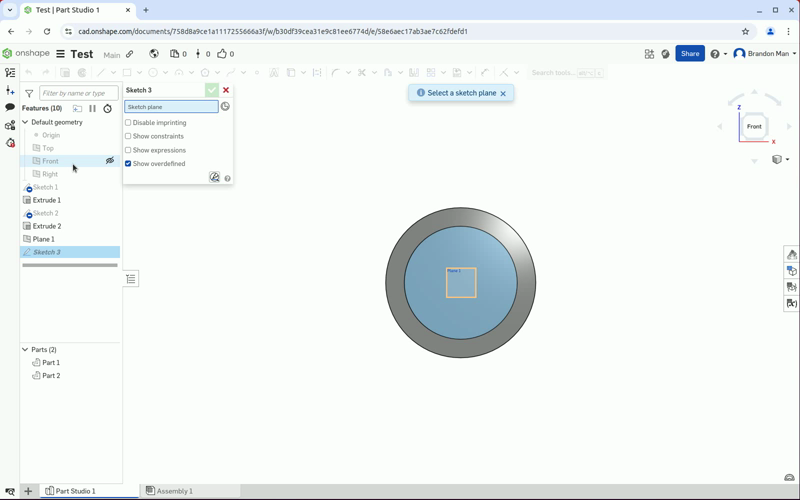
mouse_move(73, 241)
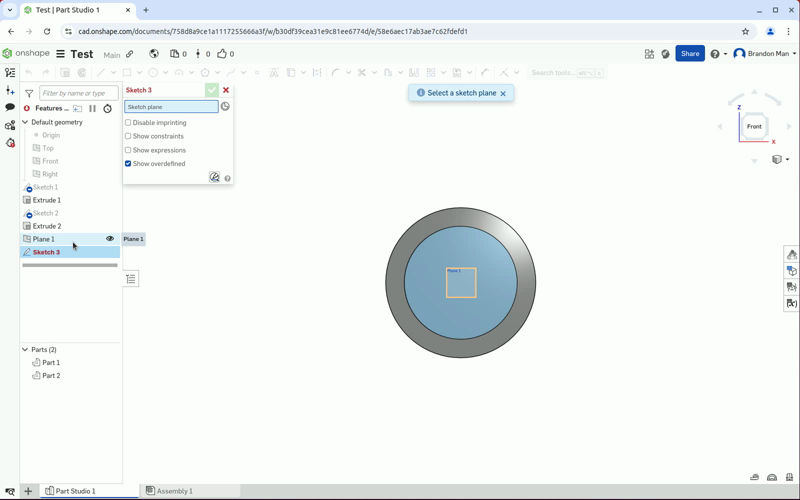
click(73, 241)
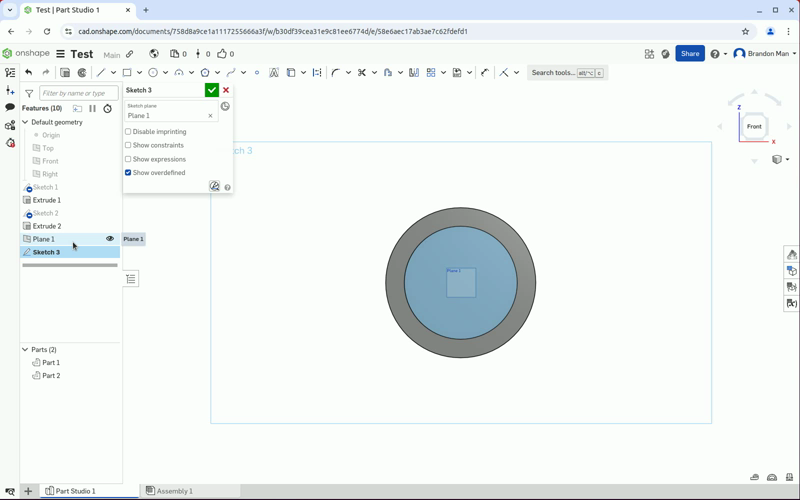
mouse_move(73, 352)
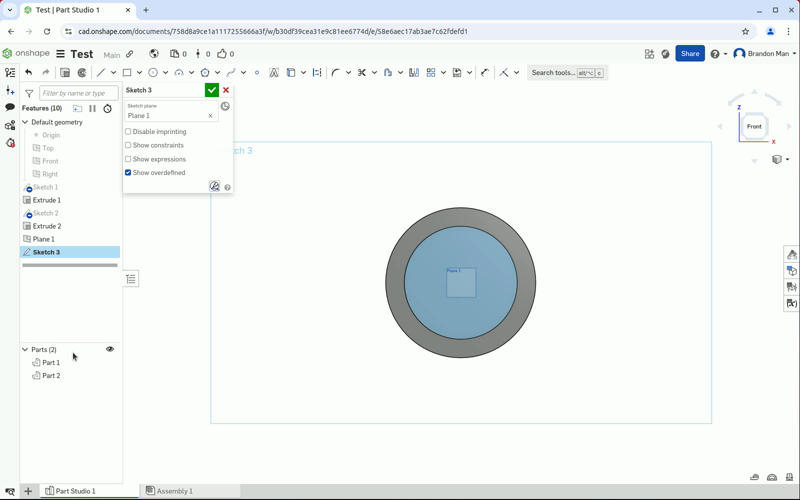
key(y)
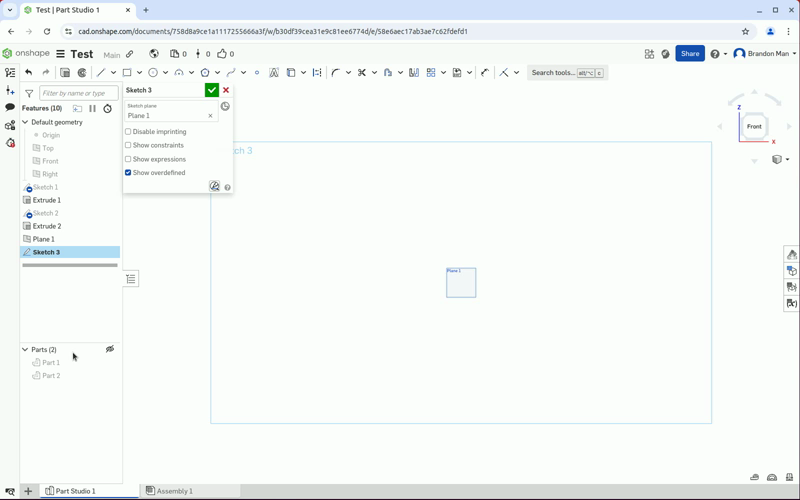
key(l)
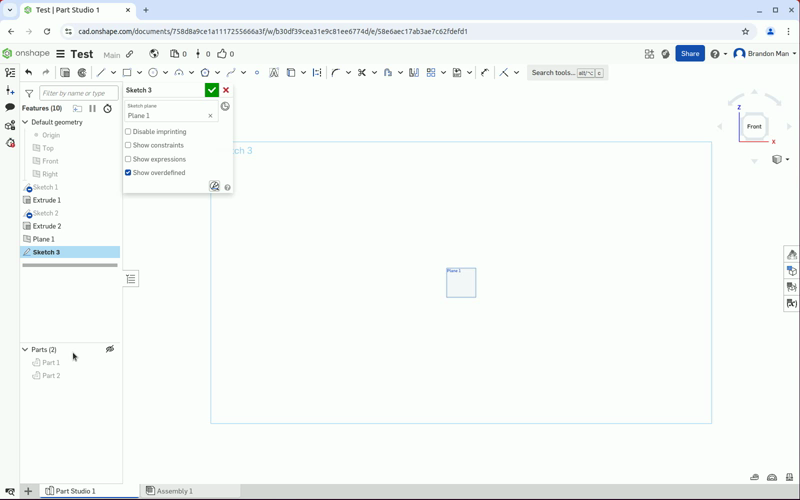
key_down(shift)
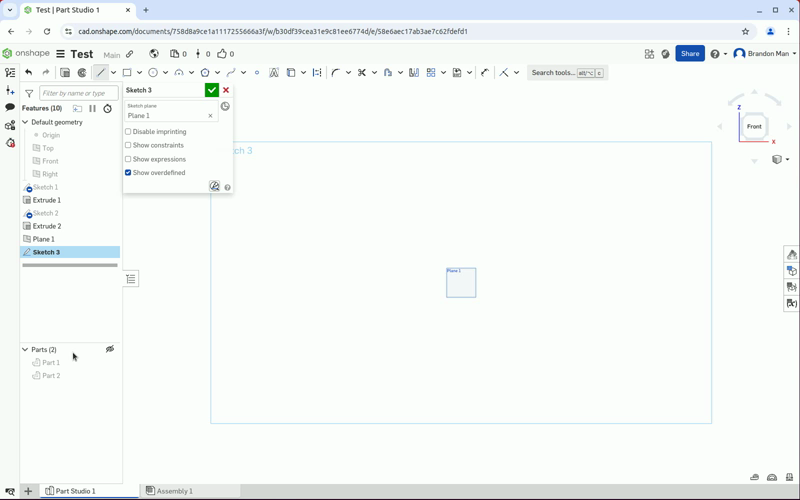
mouse_move(364, 322)
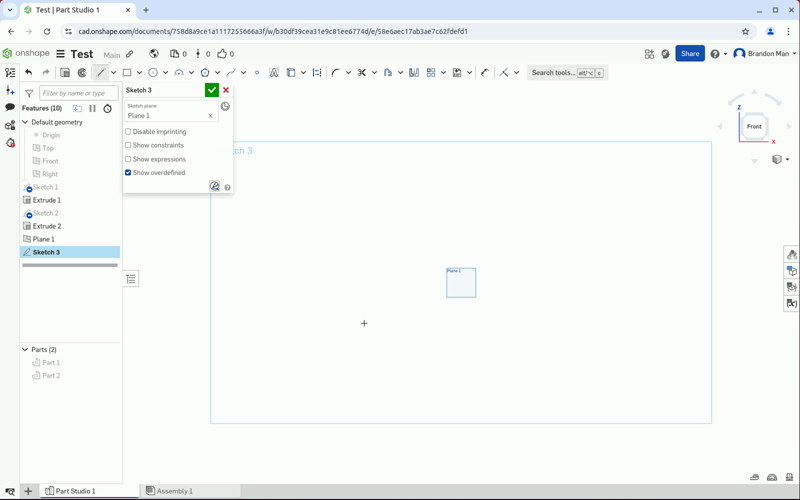
click(364, 322)
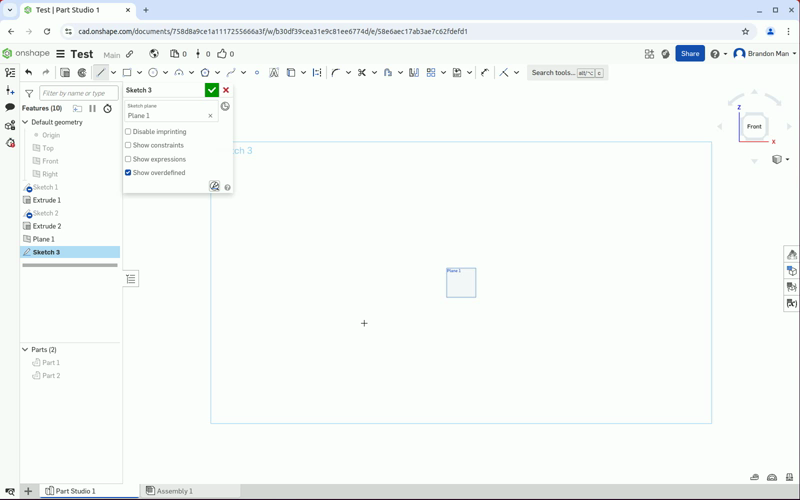
key_up(shift)
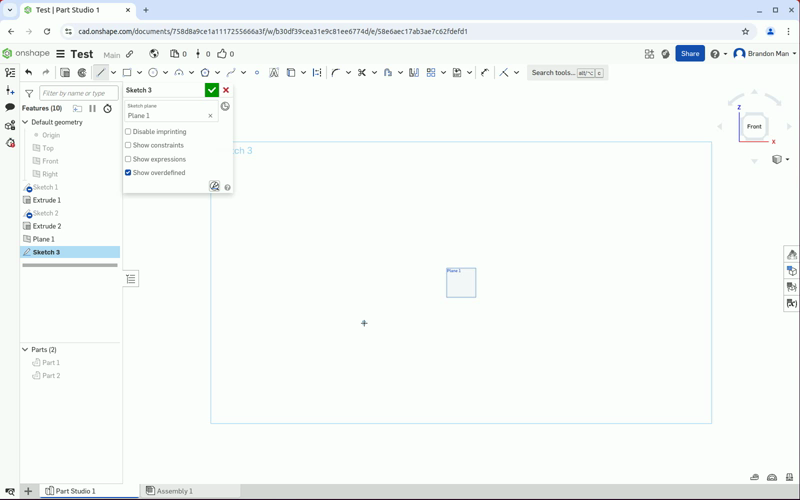
key_down(shift)
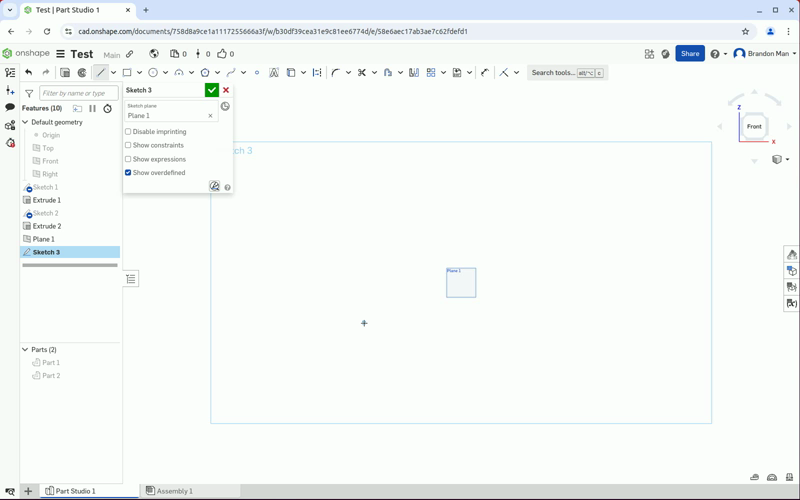
mouse_move(420, 379)
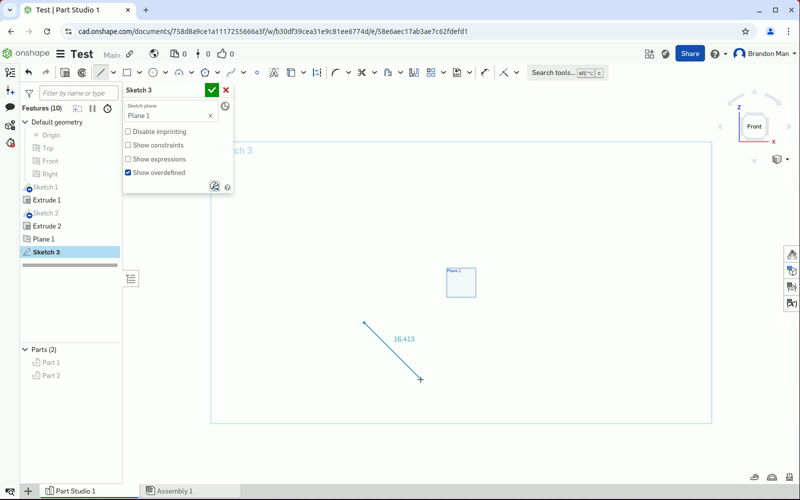
click(420, 379)
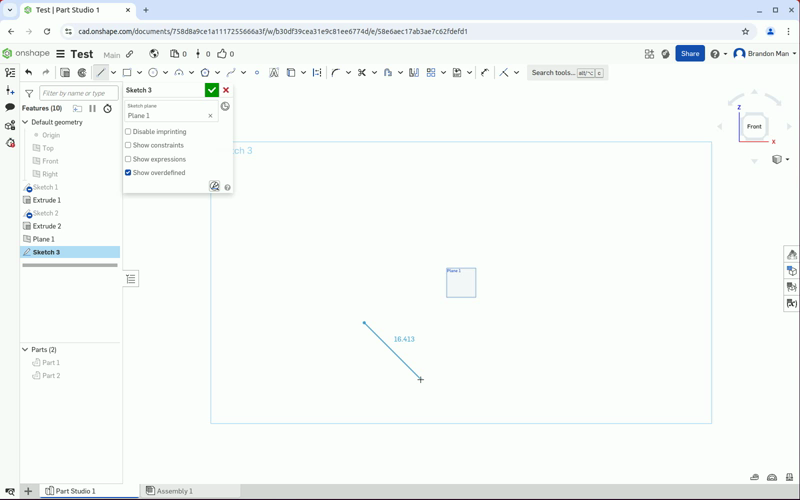
key_up(shift)
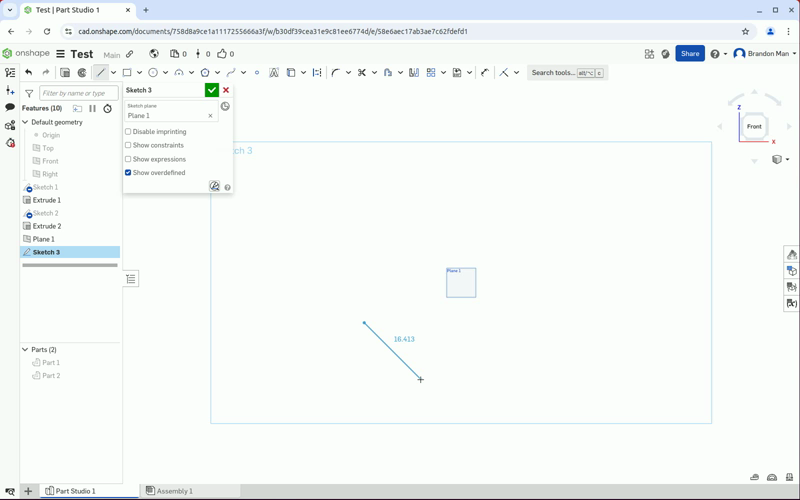
key_down(shift)
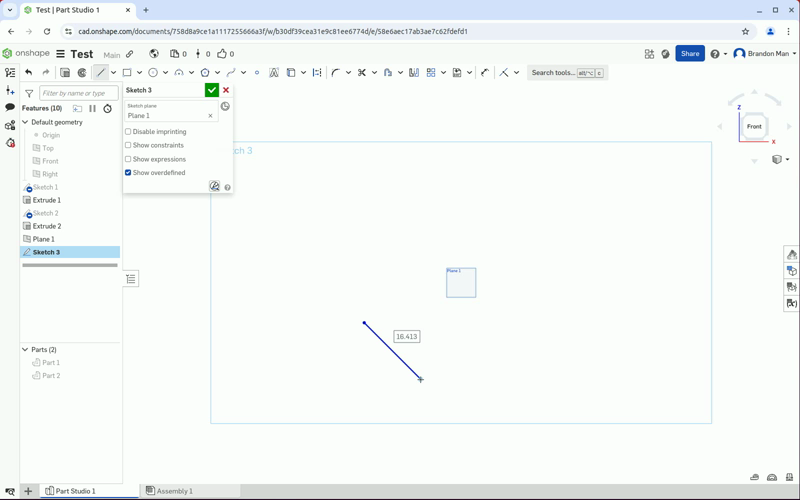
mouse_move(499, 379)
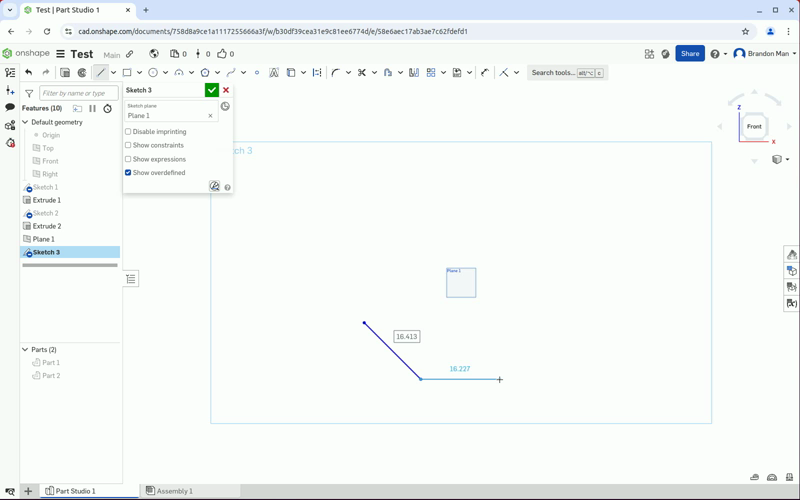
click(499, 379)
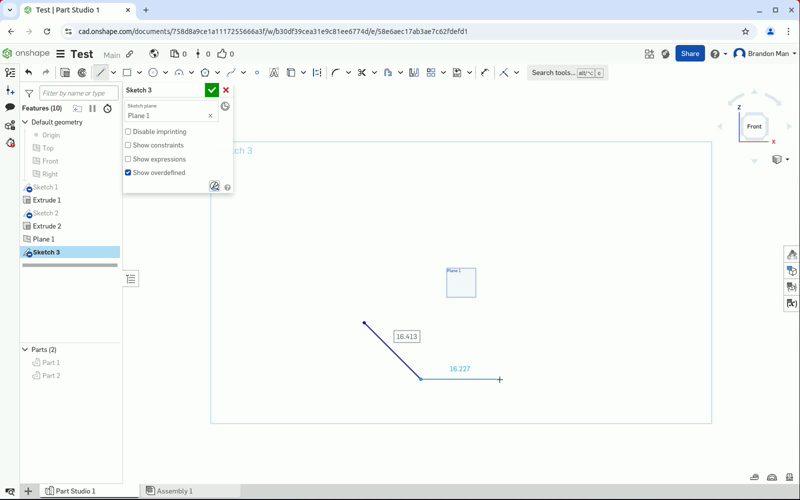
key_up(shift)
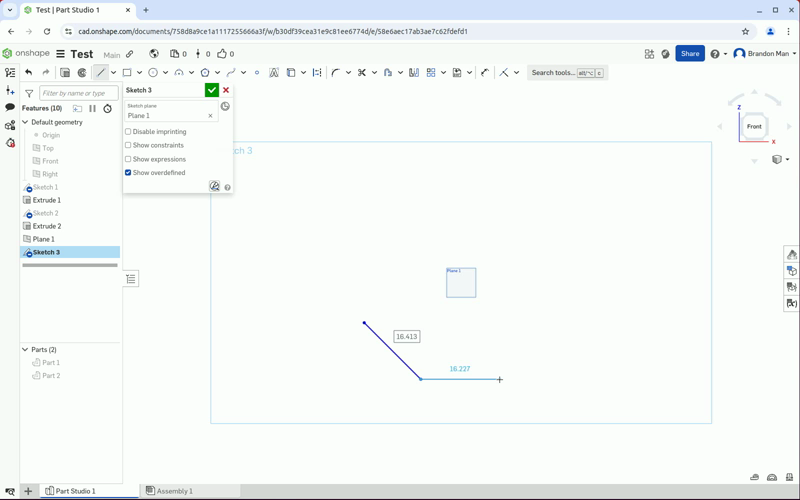
key_down(shift)
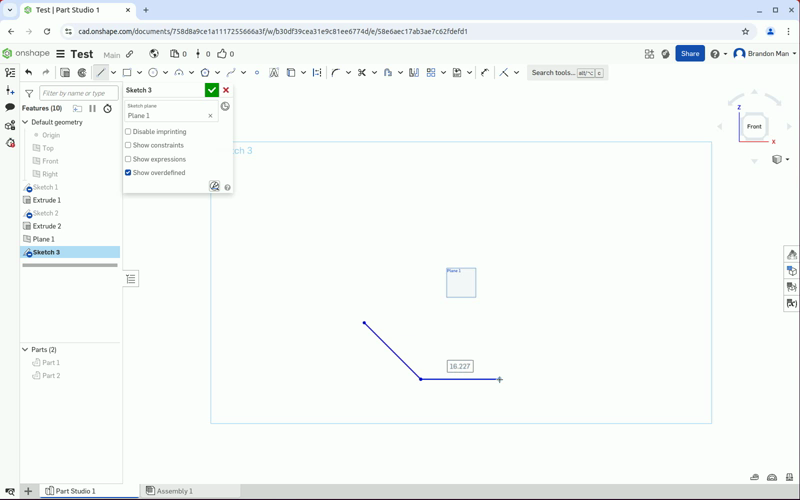
mouse_move(555, 322)
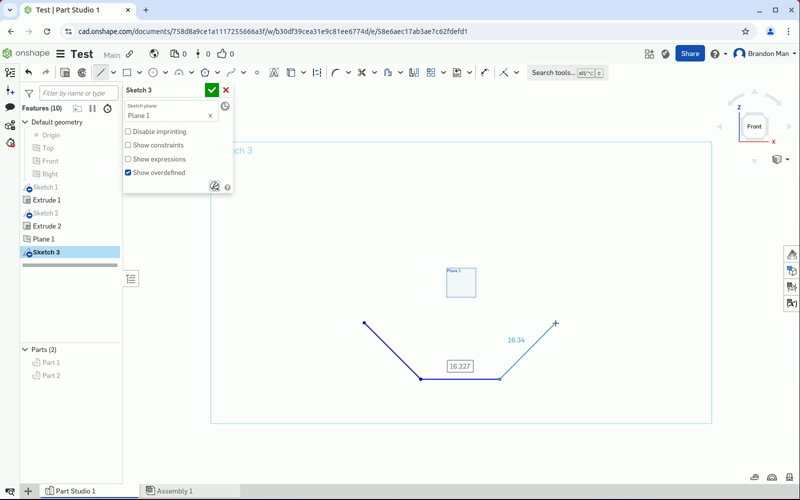
click(555, 322)
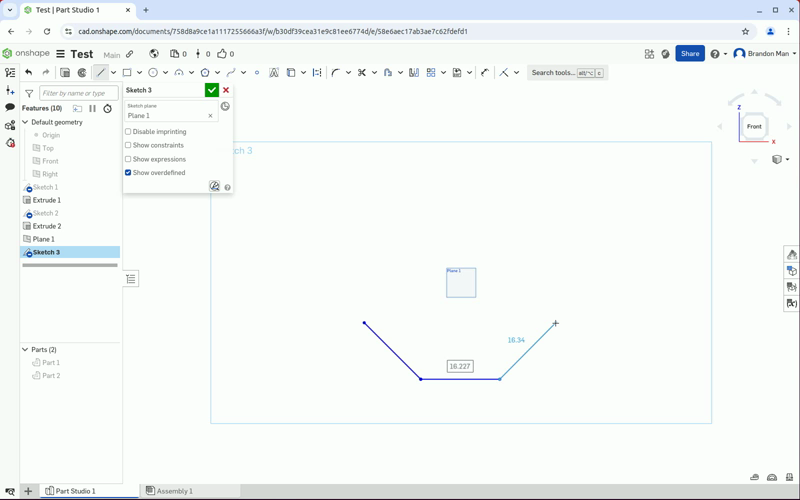
key_up(shift)
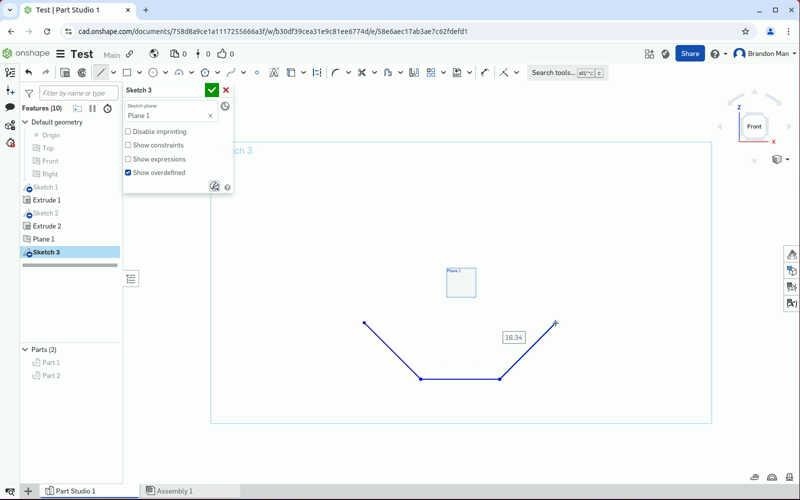
key_down(shift)
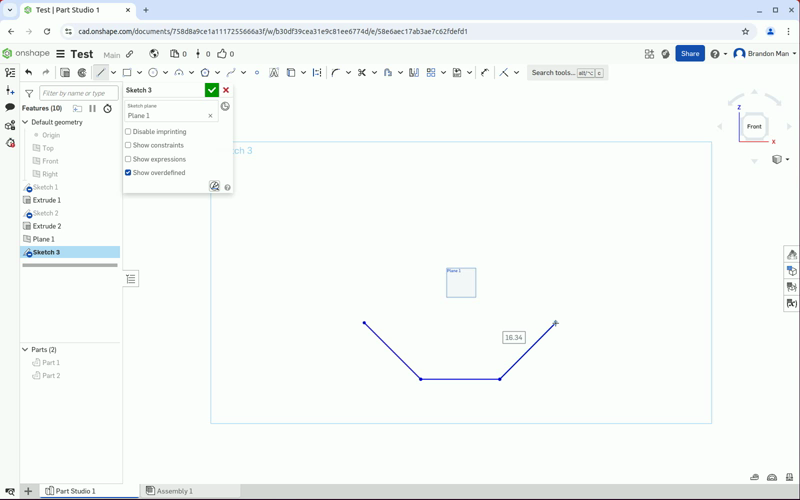
mouse_move(555, 244)
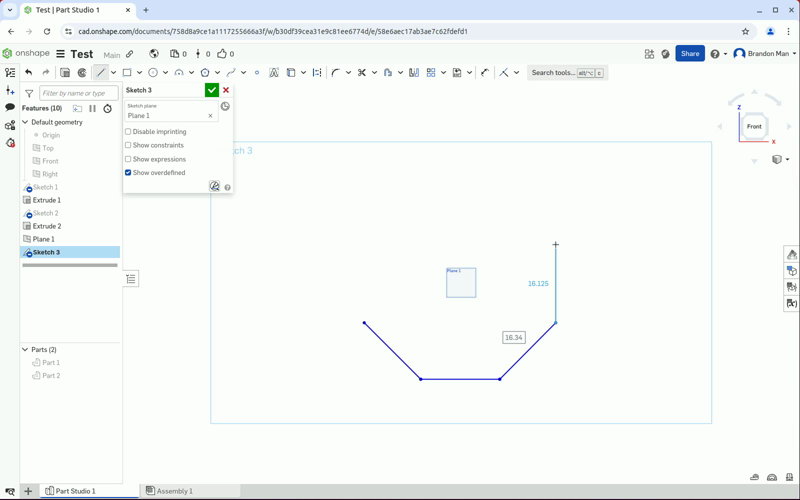
click(555, 244)
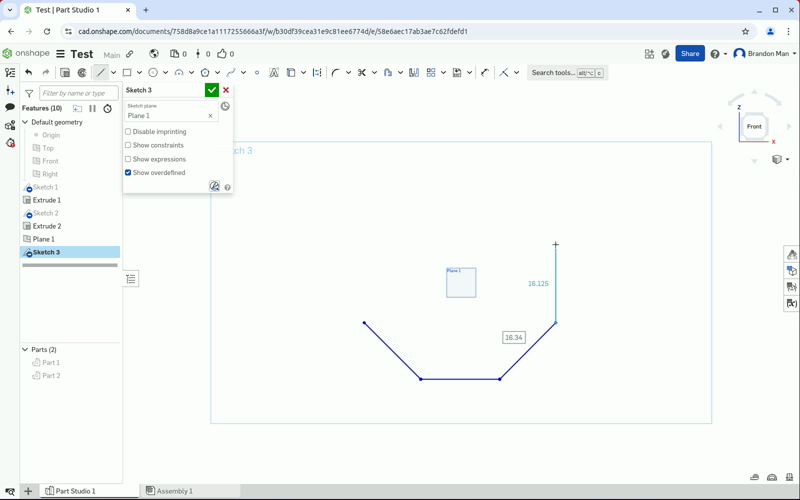
key_up(shift)
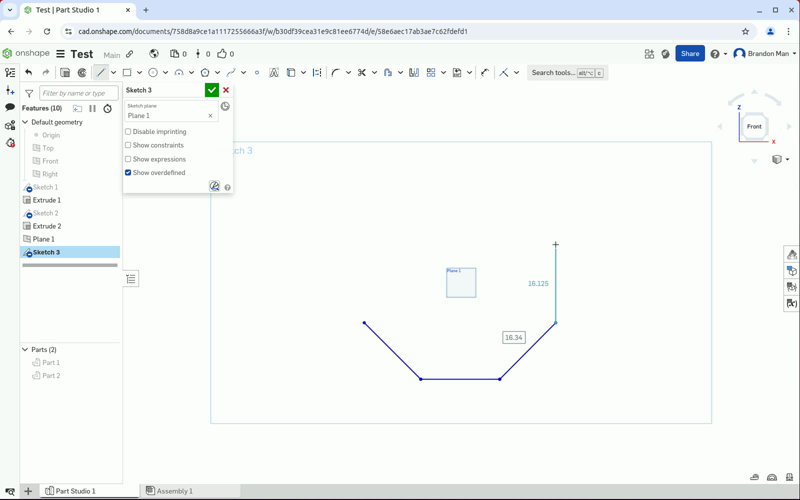
key_down(shift)
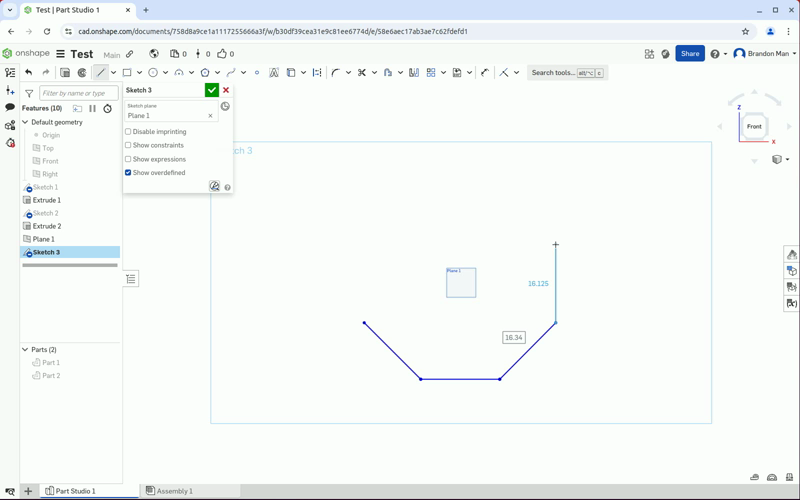
mouse_move(499, 187)
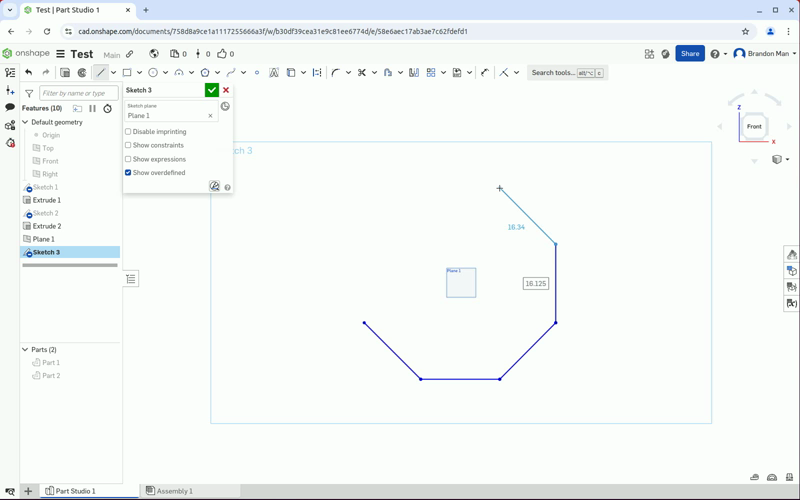
click(499, 187)
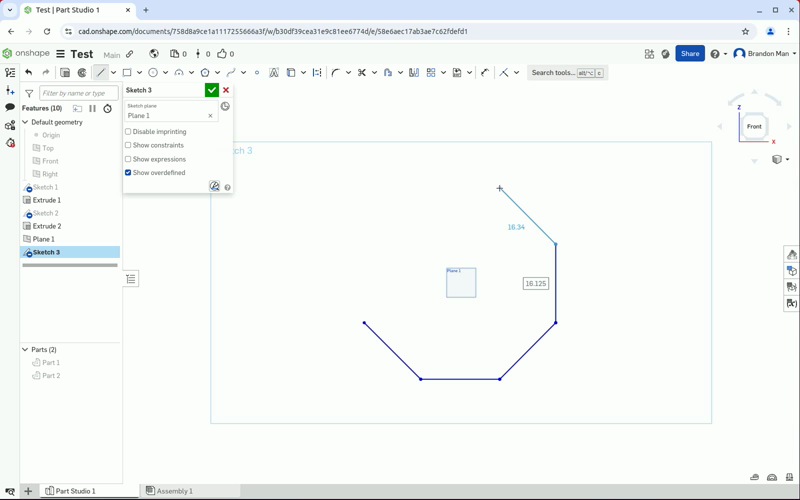
key_up(shift)
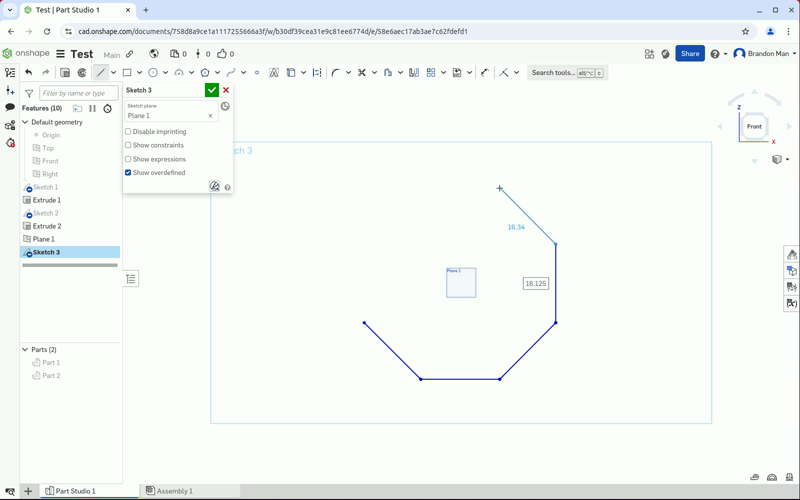
key_down(shift)
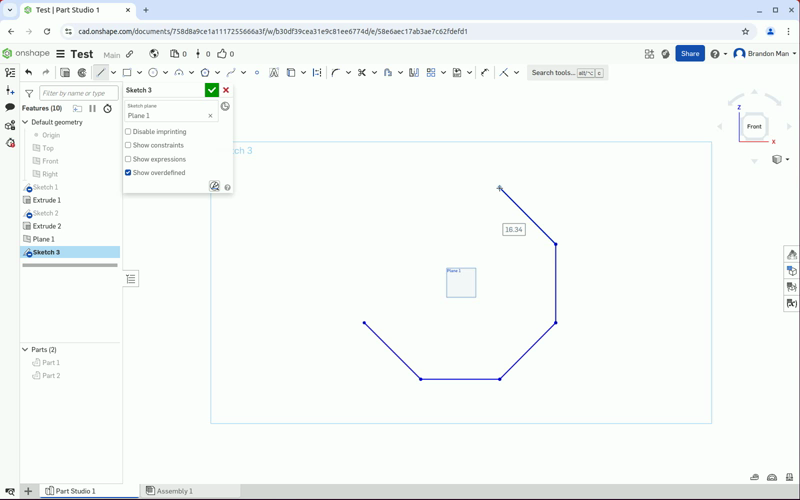
mouse_move(420, 187)
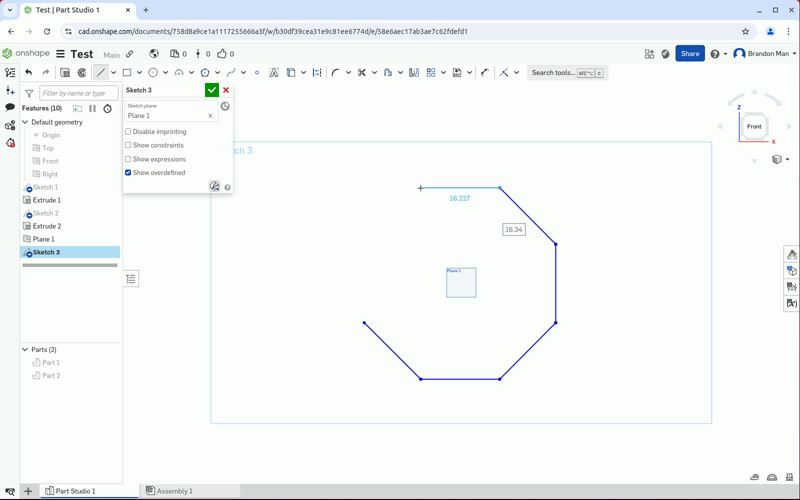
click(420, 187)
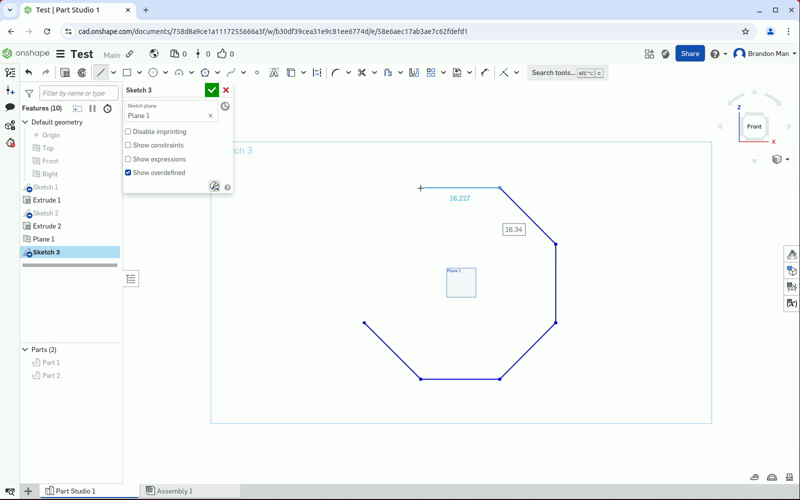
key_up(shift)
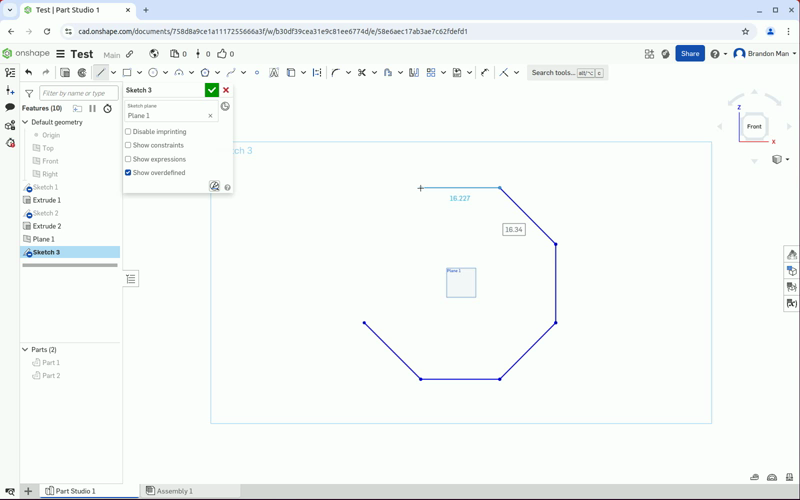
key_down(shift)
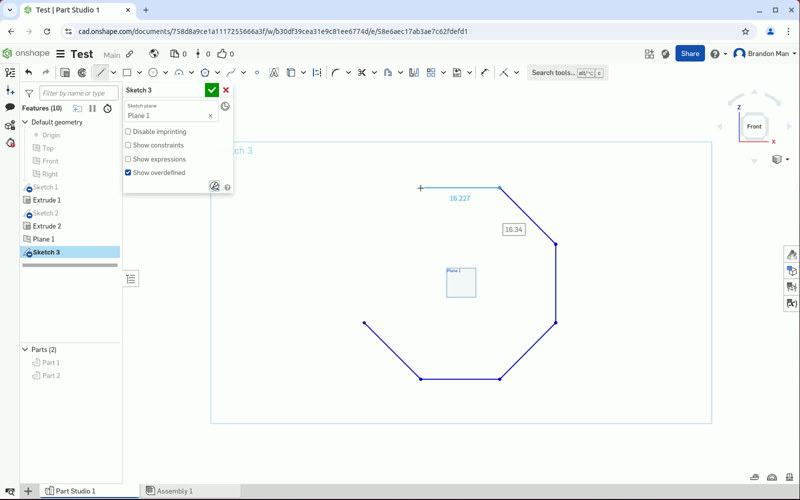
mouse_move(364, 244)
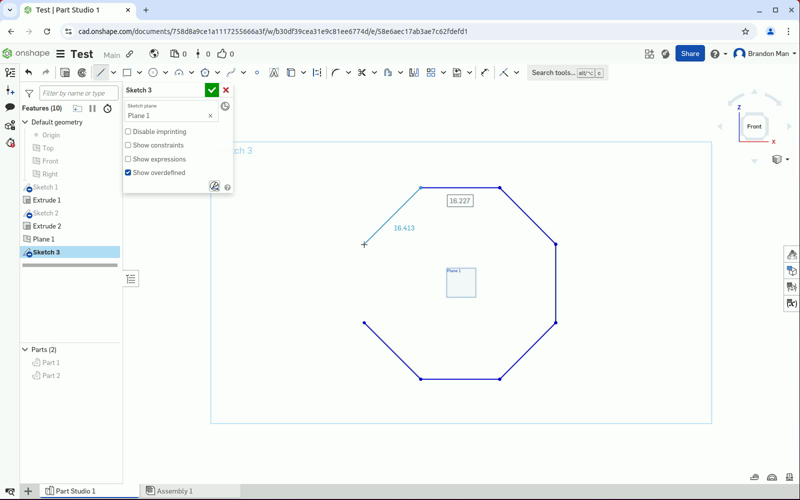
click(364, 244)
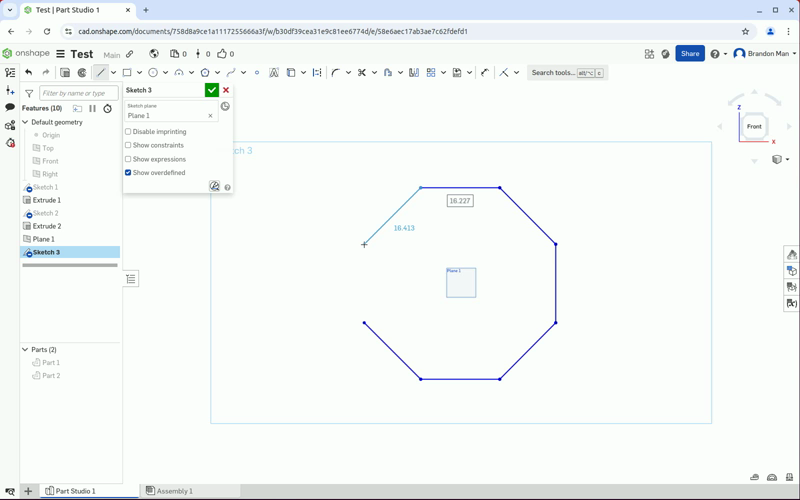
key_up(shift)
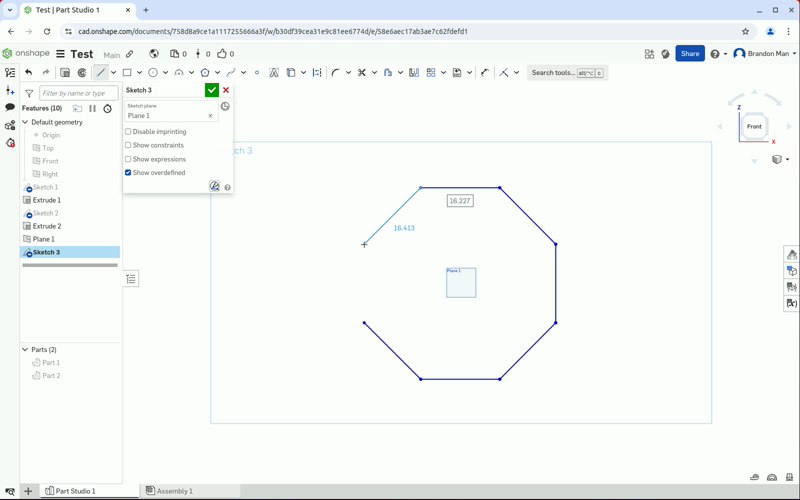
key_down(shift)
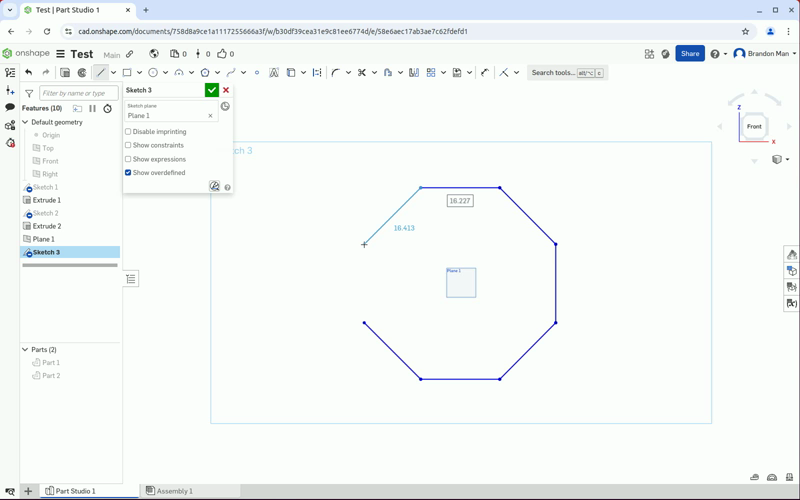
mouse_move(364, 322)
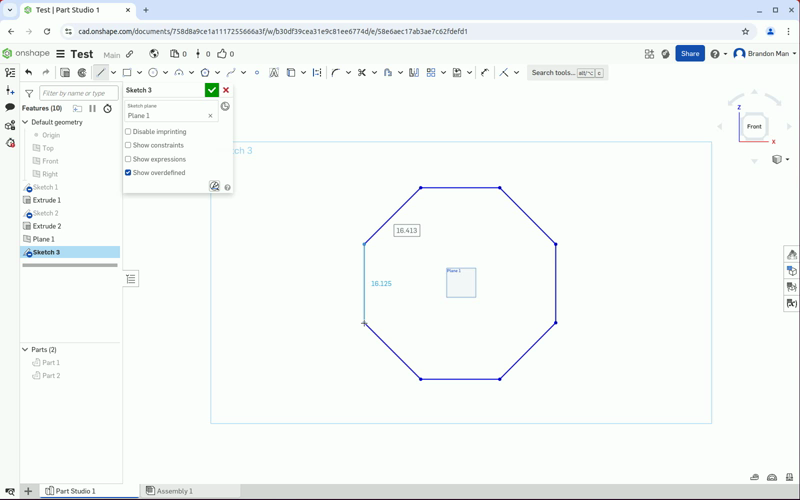
key_up(shift)
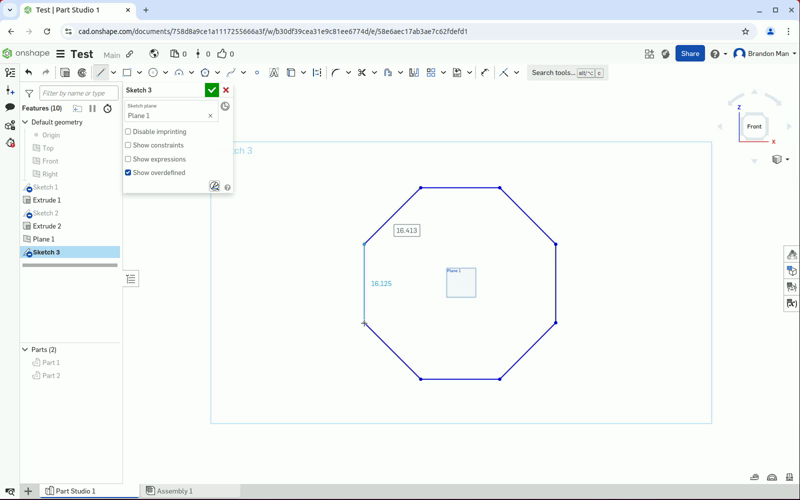
click(364, 322)
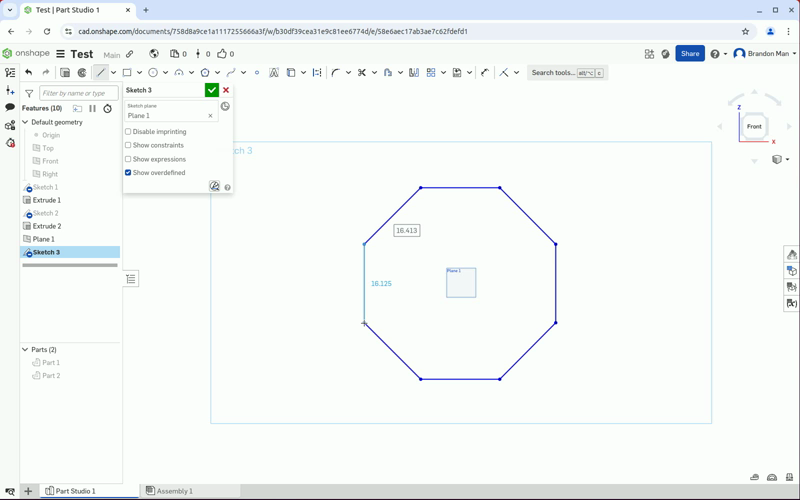
key(esc)
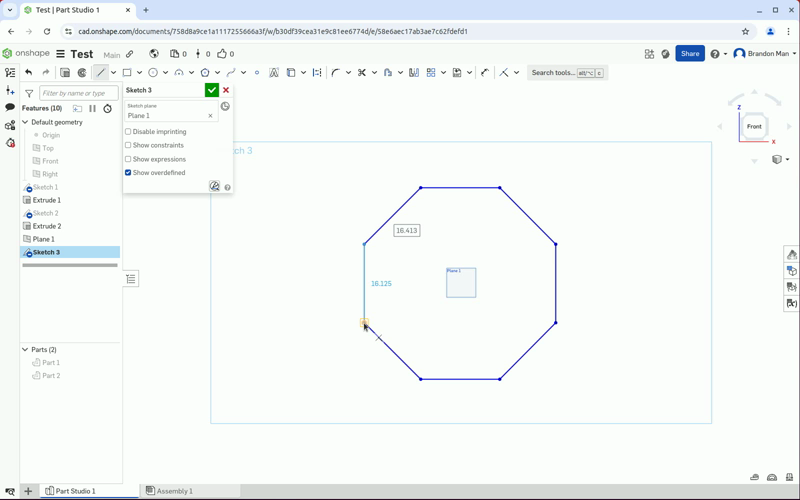
key(c)
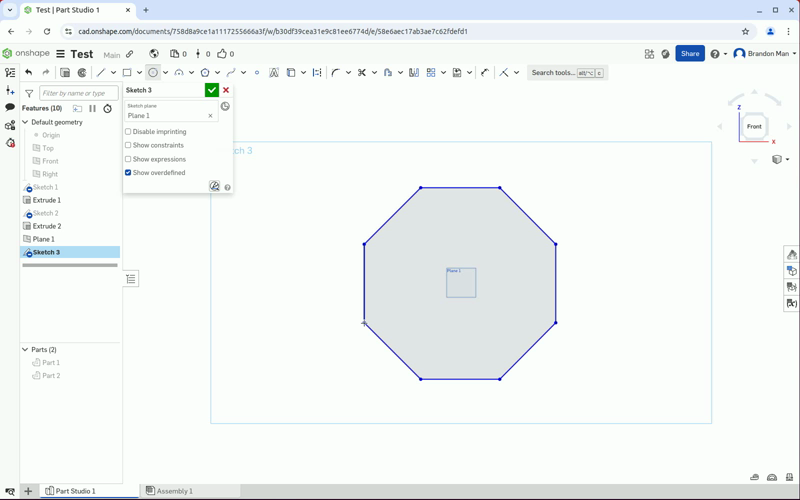
key_down(shift)
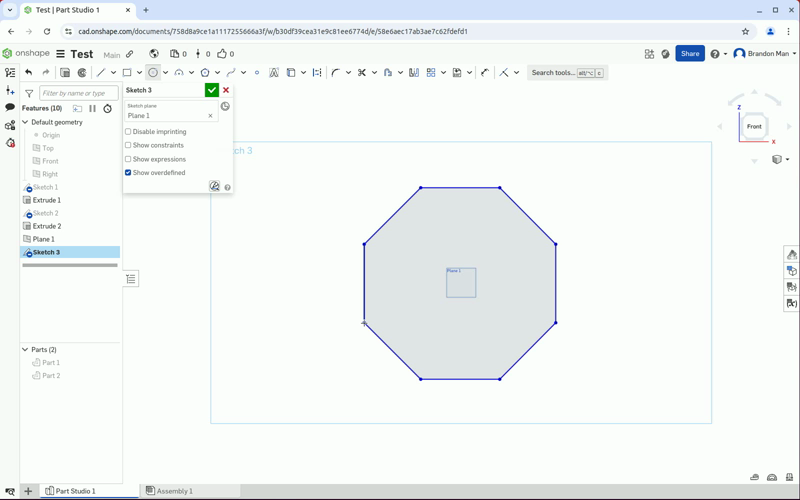
mouse_move(461, 282)
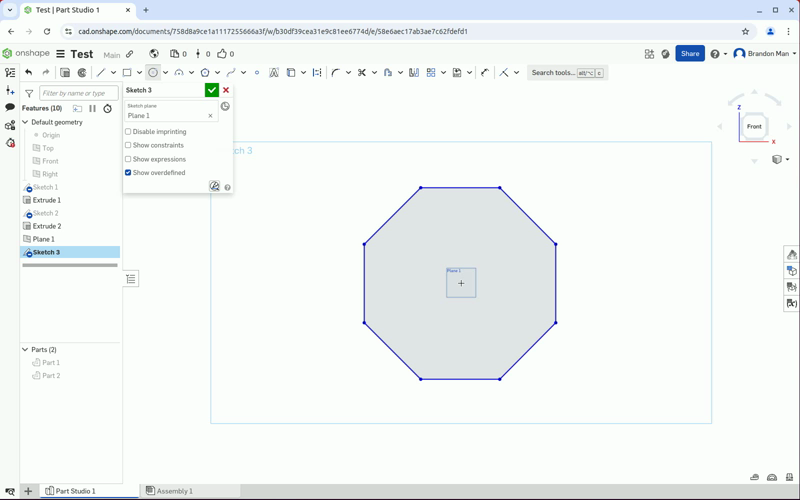
click(461, 282)
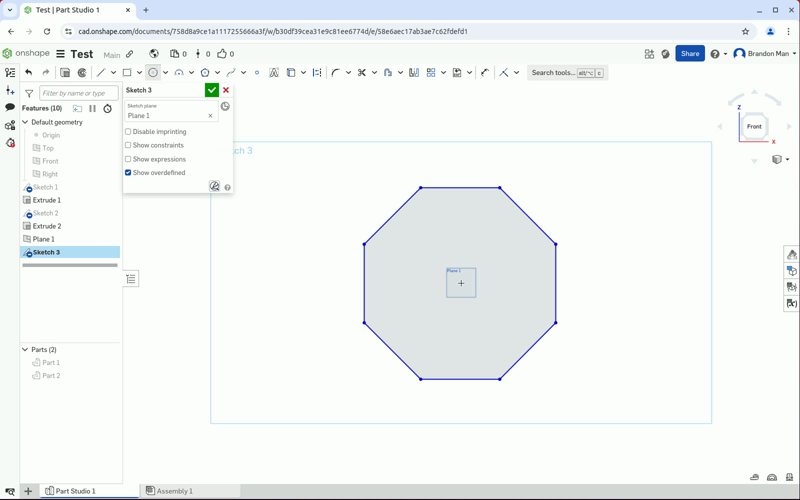
key_up(shift)
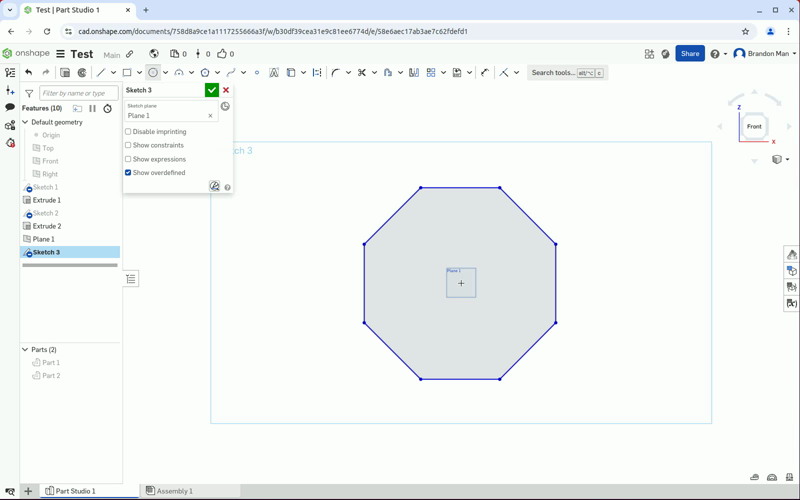
mouse_move(535, 282)
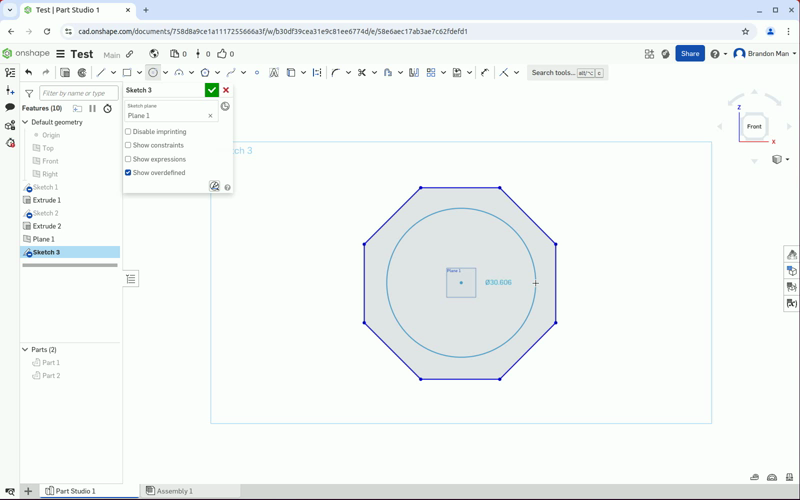
click(535, 282)
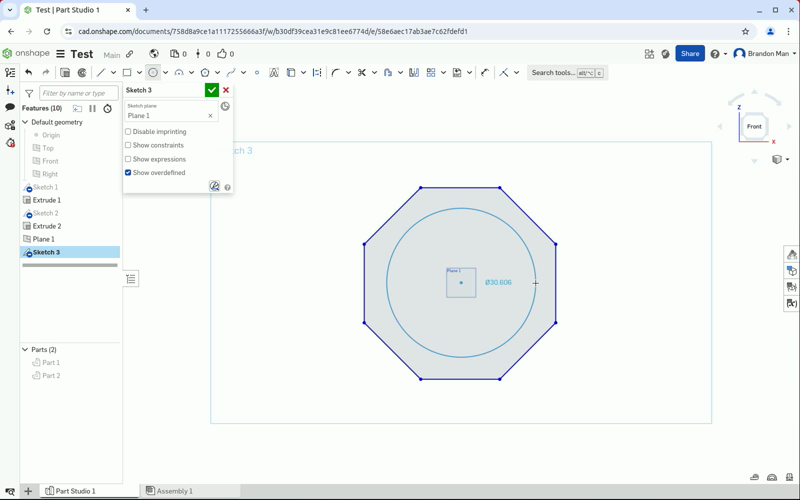
key(esc)
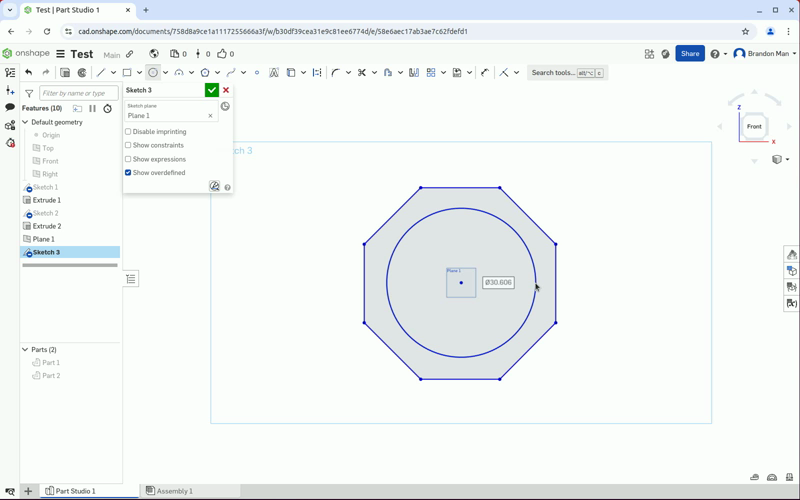
mouse_move(407, 347)
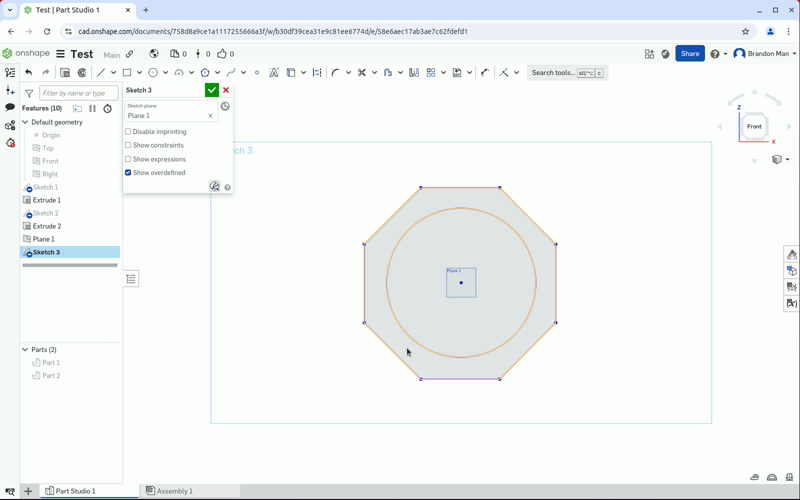
click(407, 347)
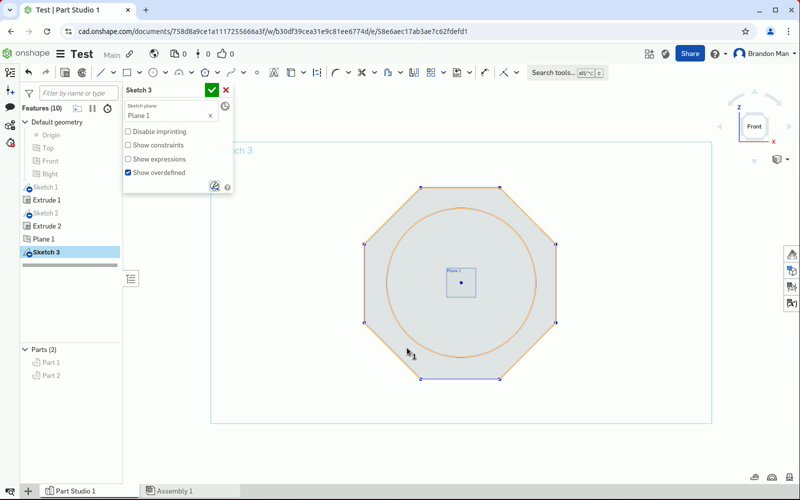
mouse_move(73, 352)
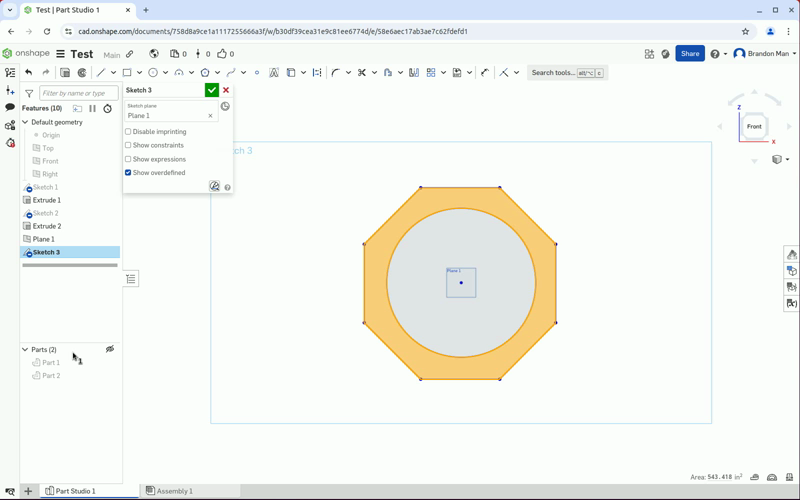
key(shift+y)
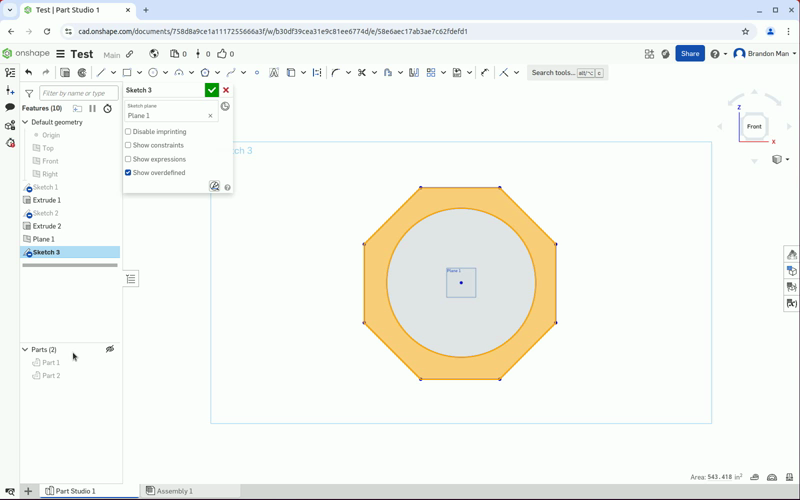
key(shift+e)
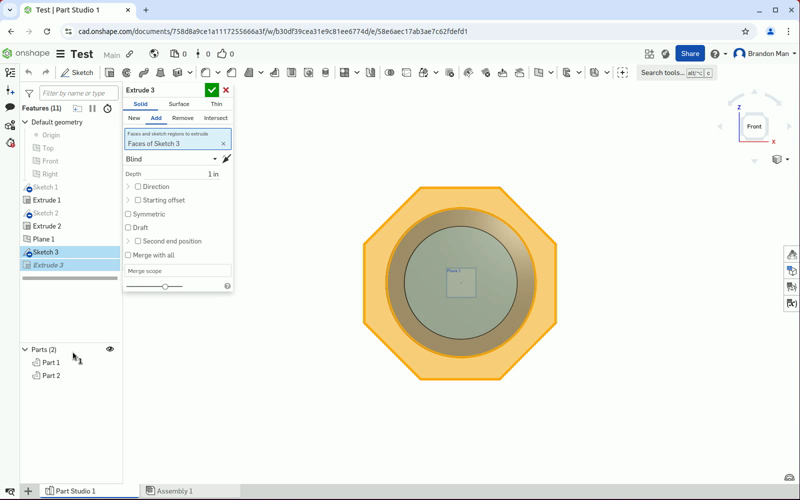
mouse_move(143, 106)
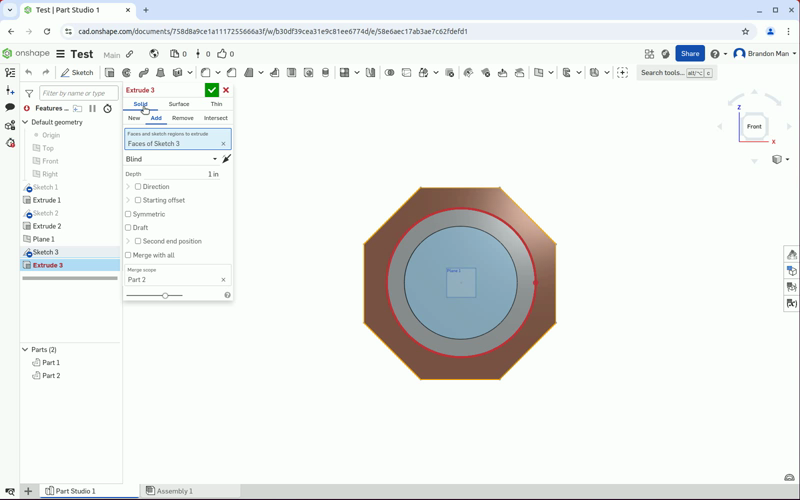
click(143, 106)
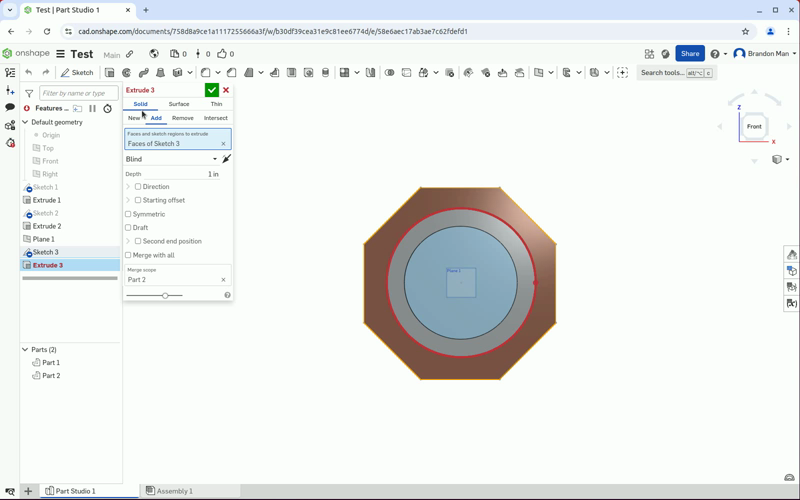
mouse_move(137, 120)
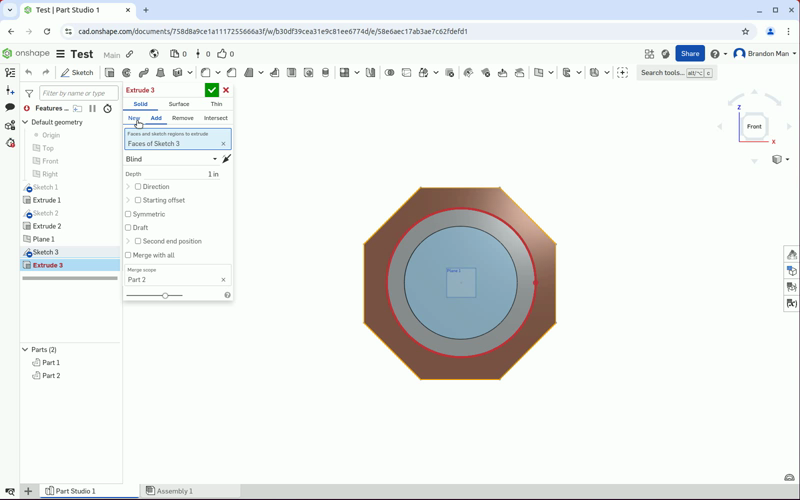
click(137, 120)
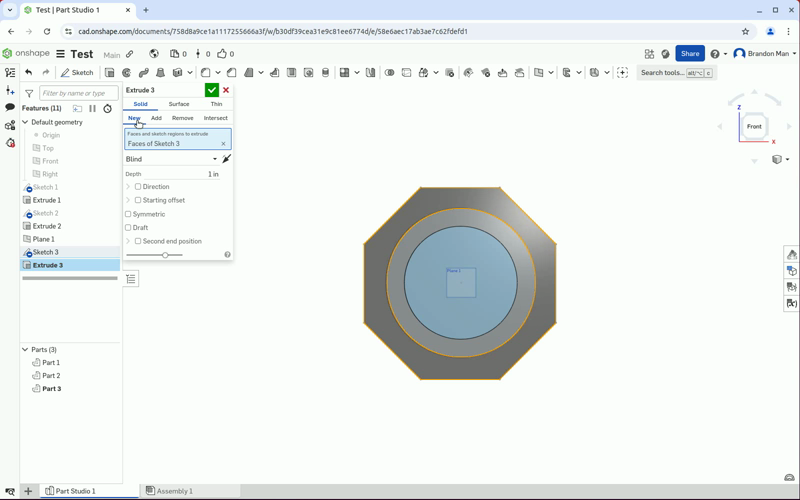
key(tab, 4)
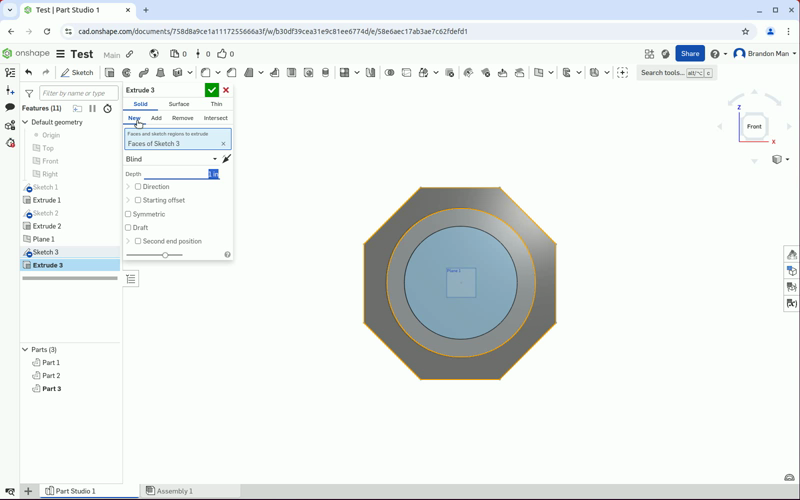
text(-5.777)
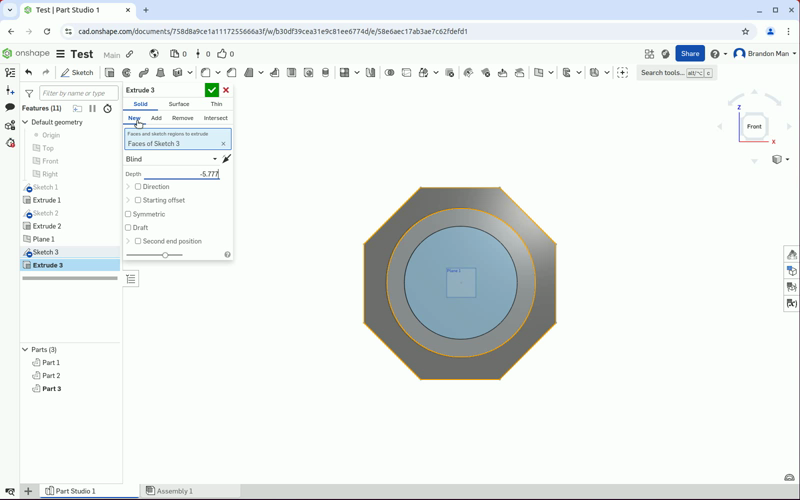
key(enter)
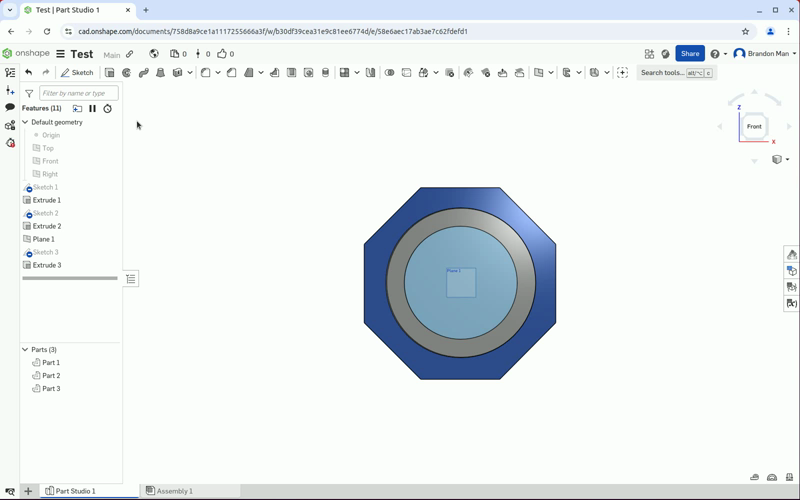
key(shift+h)
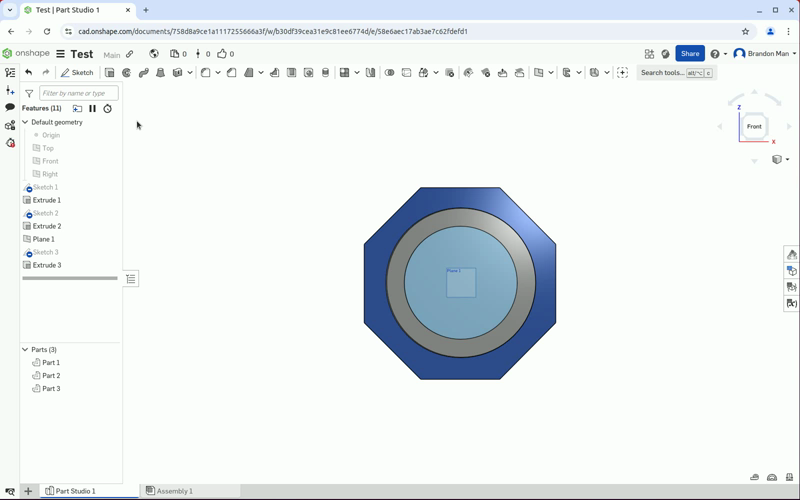
key(shift+h)
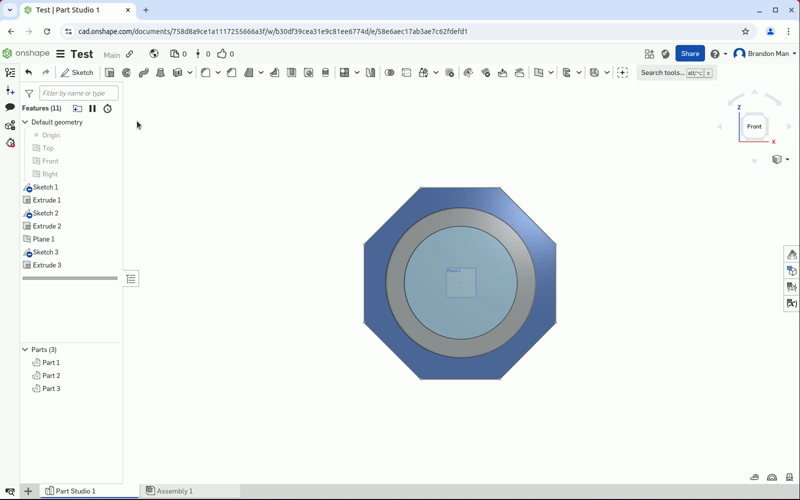
key(shift+7)
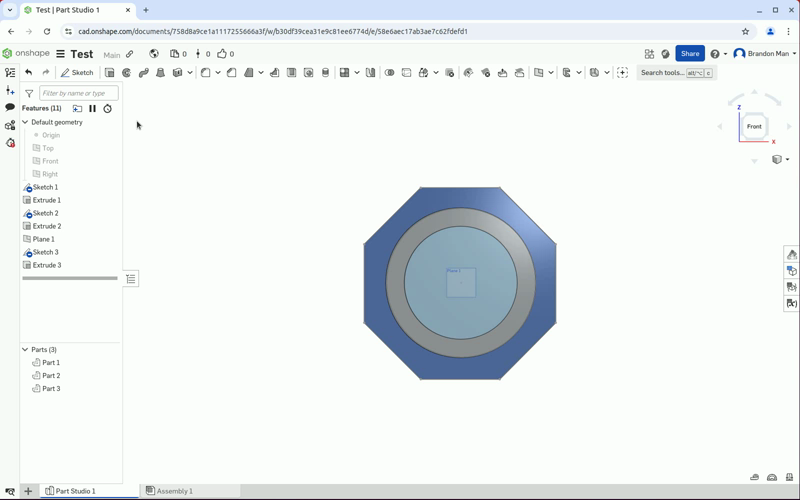
key(left, 2)
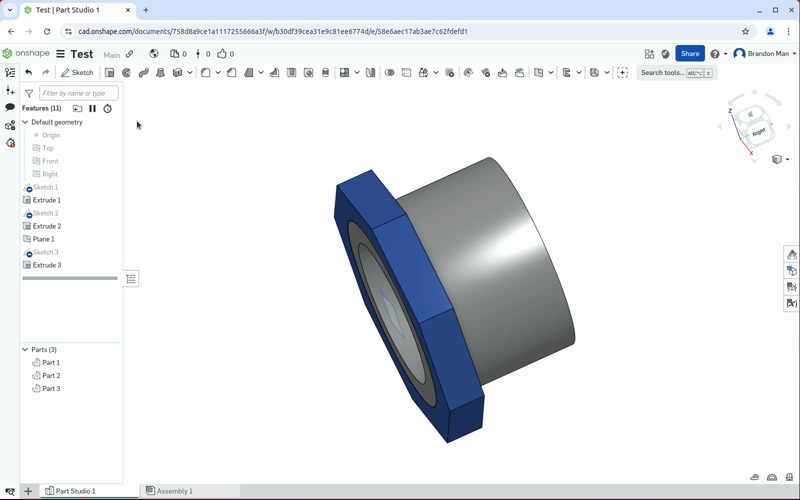
key(down, 2)
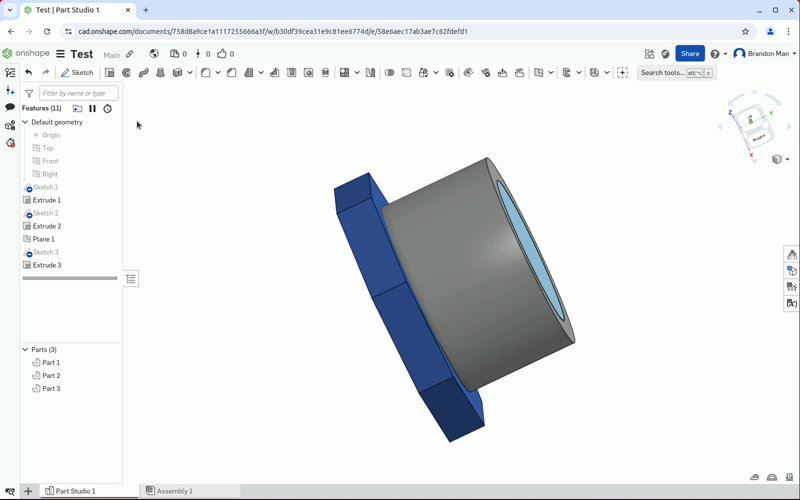
key(up, 2)
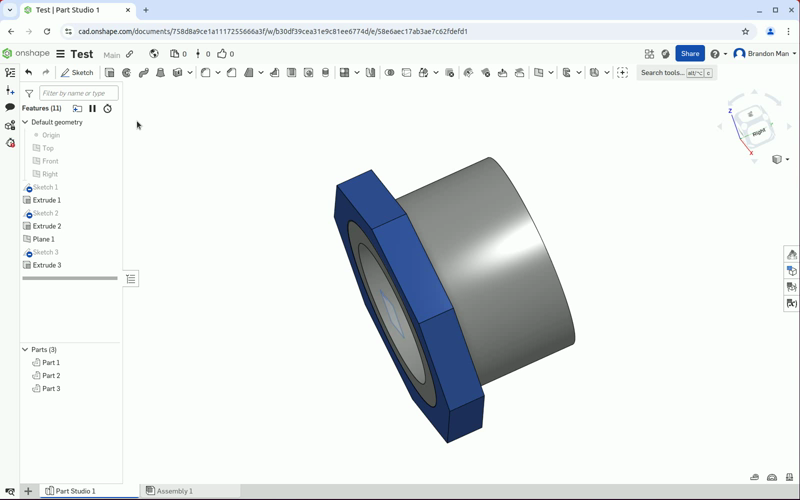
key(right, 2)
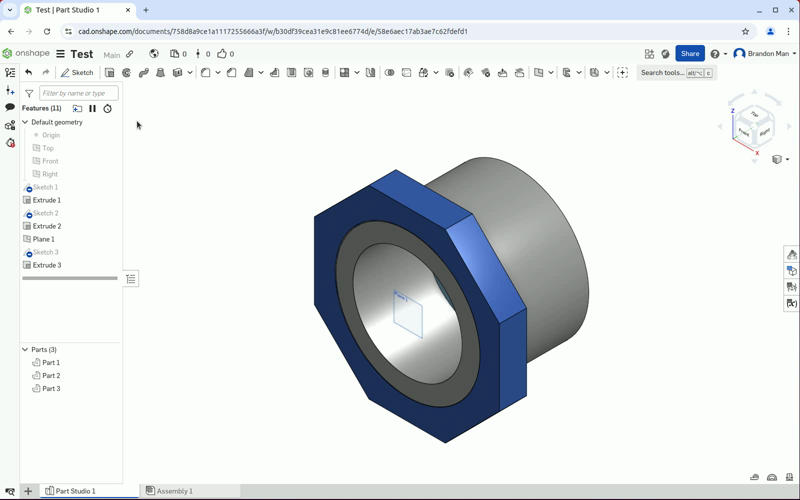
mouse_move(73, 189)
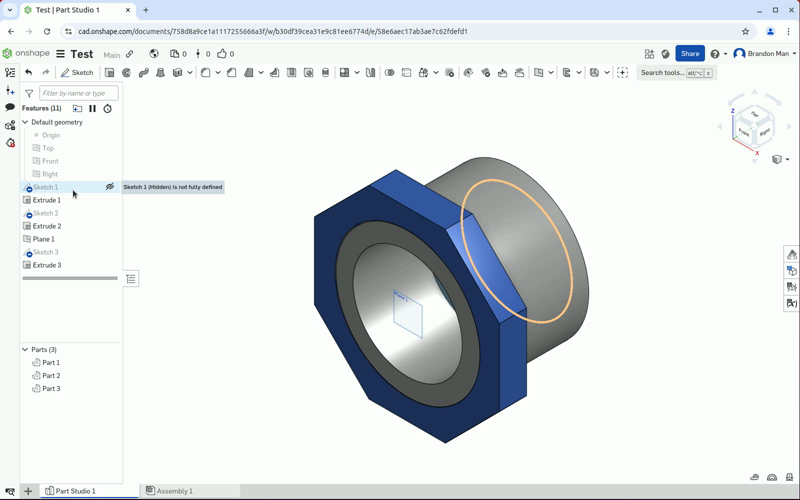
click(73, 189)